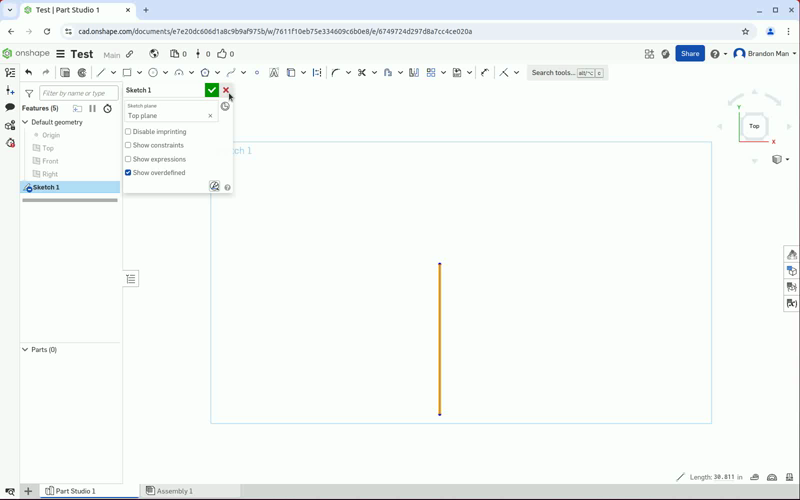
key(shift+h)
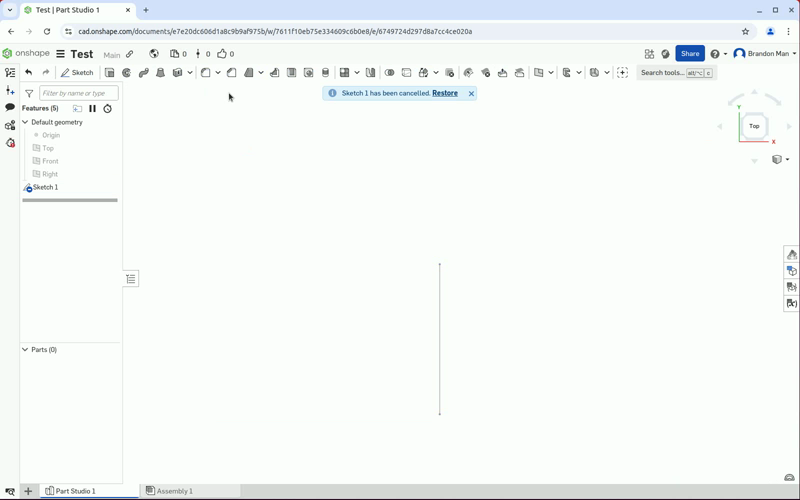
key(shift+s)
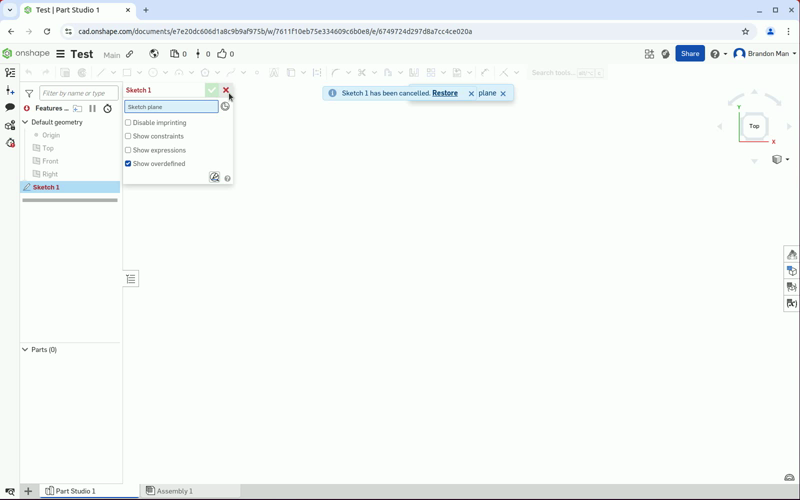
mouse_move(73, 150)
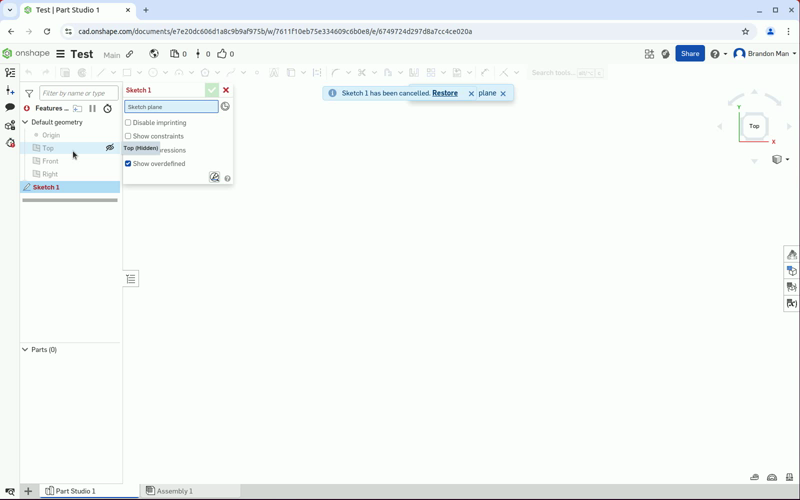
click(73, 150)
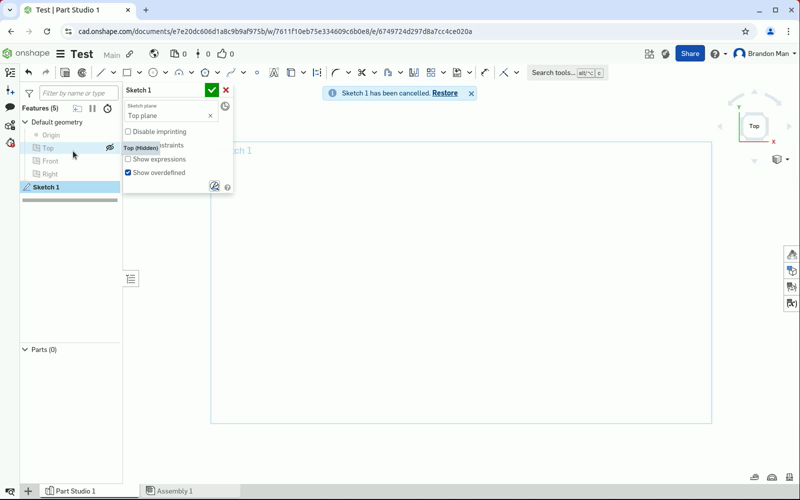
mouse_move(73, 352)
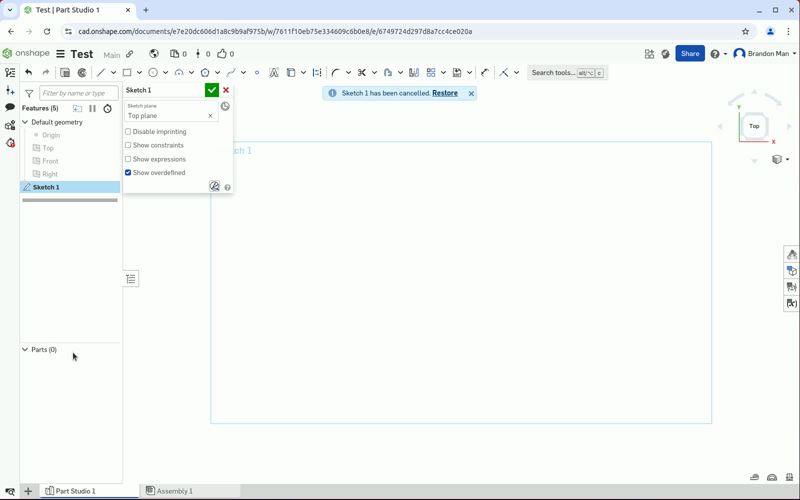
key(y)
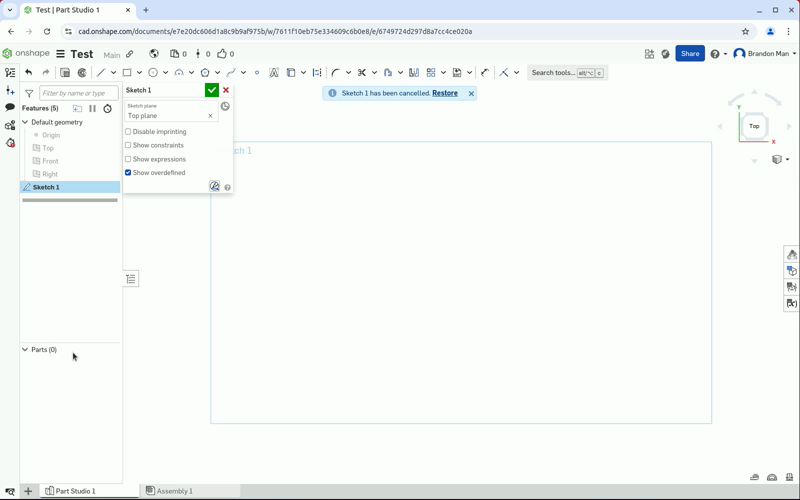
key(c)
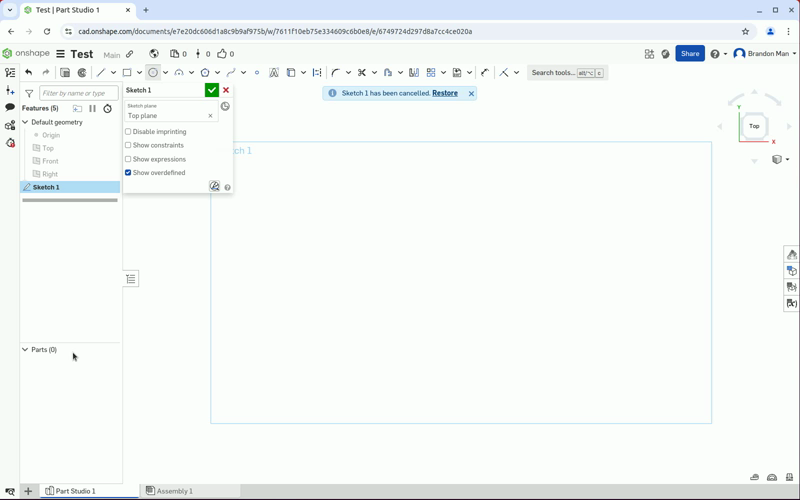
key_down(shift)
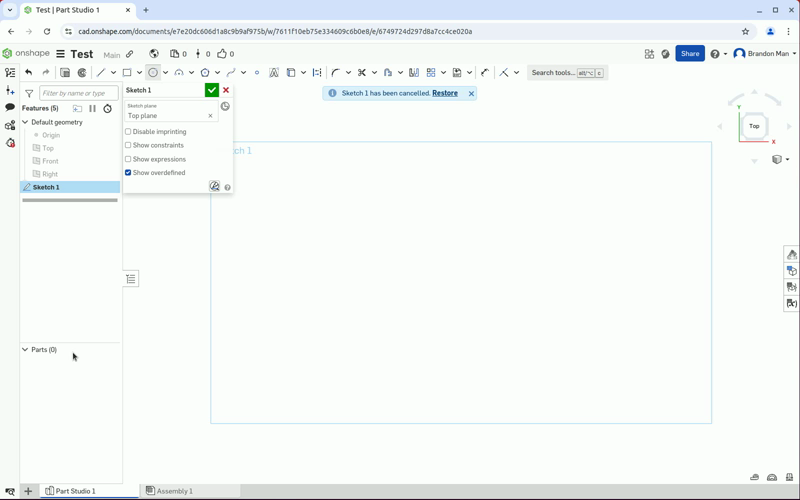
mouse_move(460, 282)
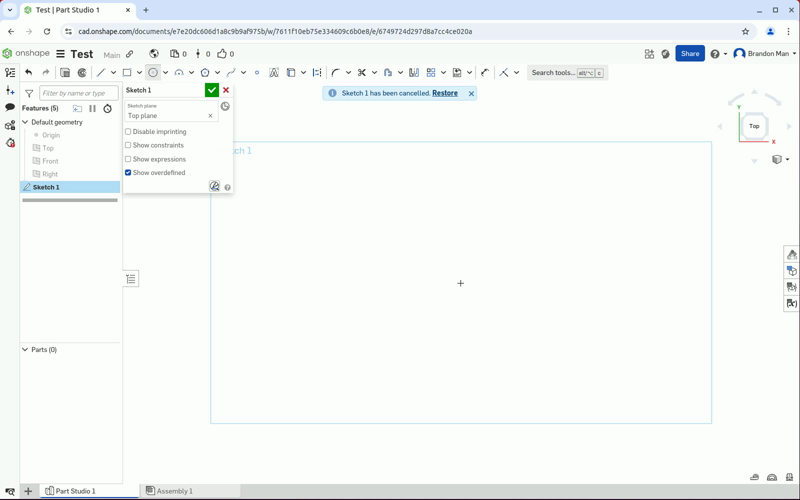
click(460, 282)
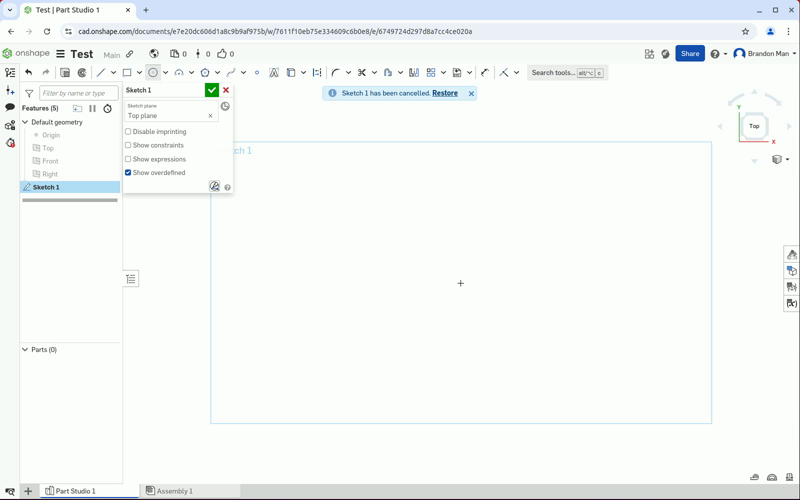
key_up(shift)
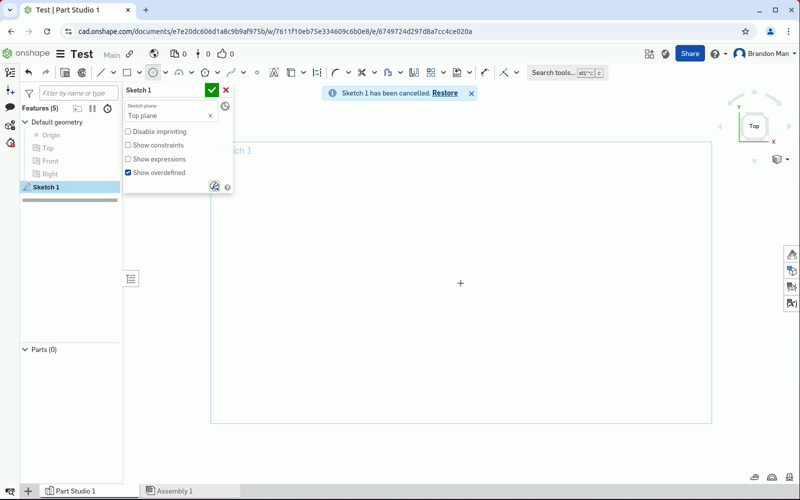
mouse_move(481, 282)
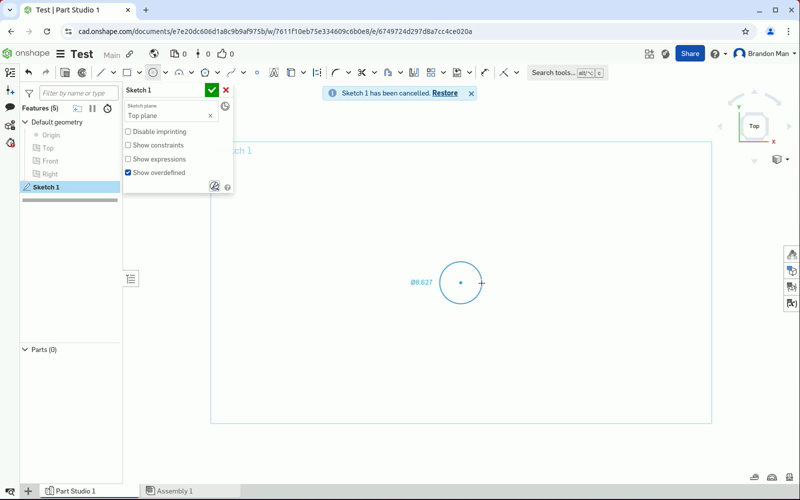
click(481, 282)
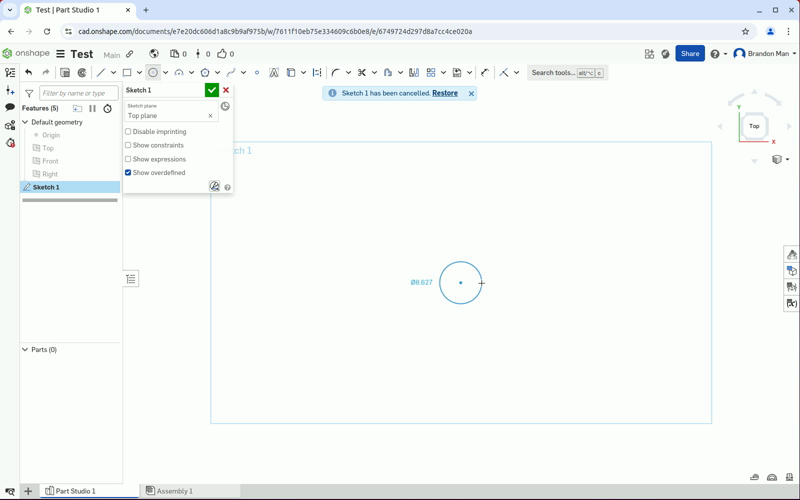
key(esc)
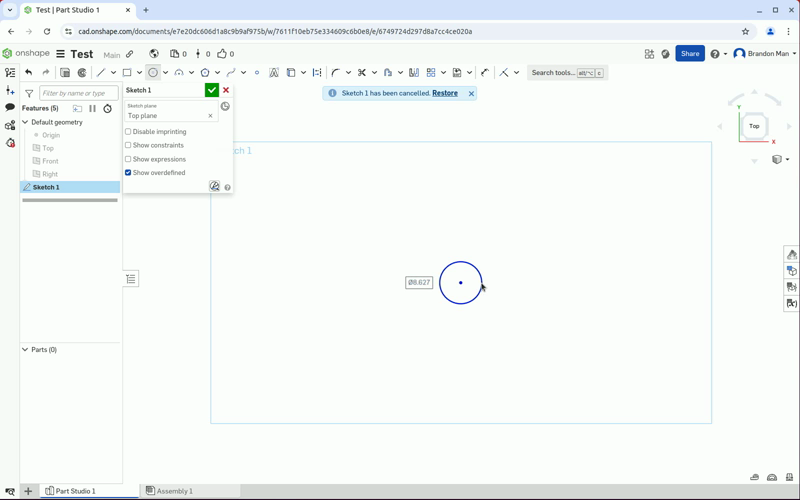
mouse_move(462, 288)
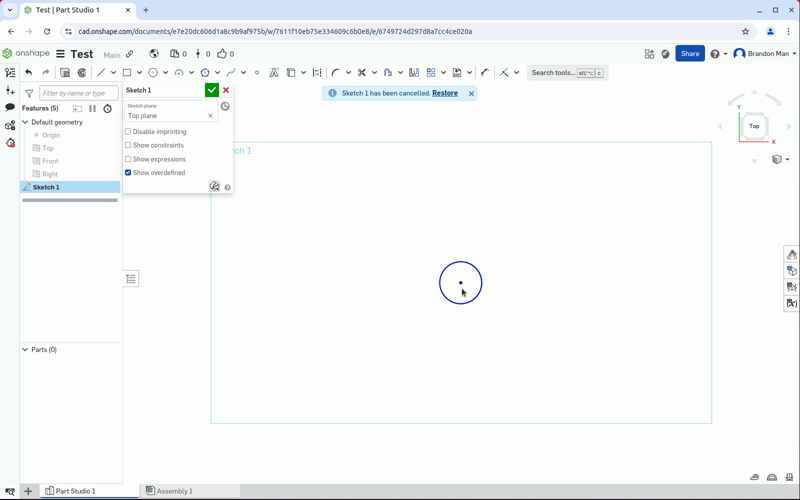
scroll(6)
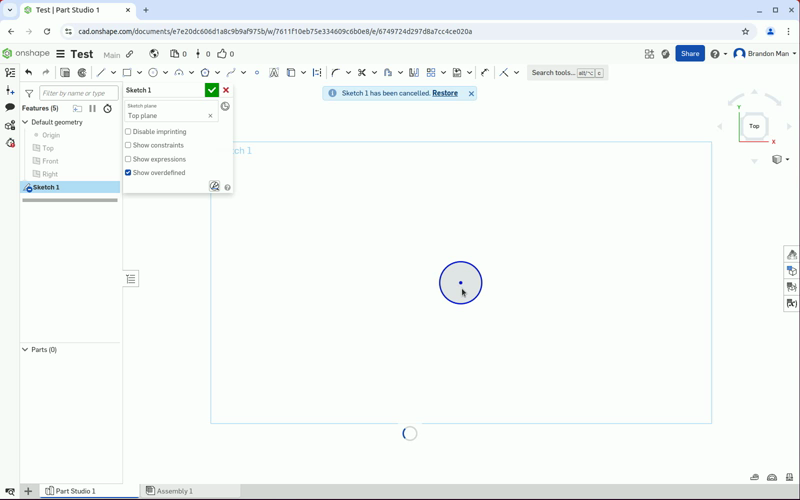
scroll(6)
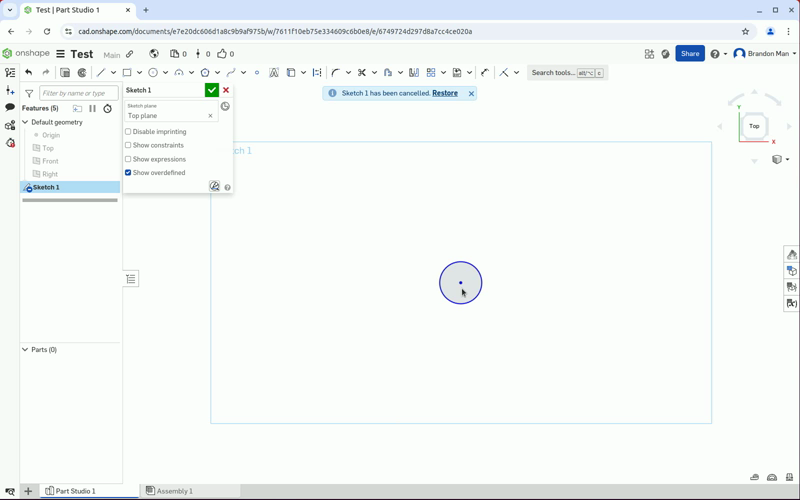
scroll(6)
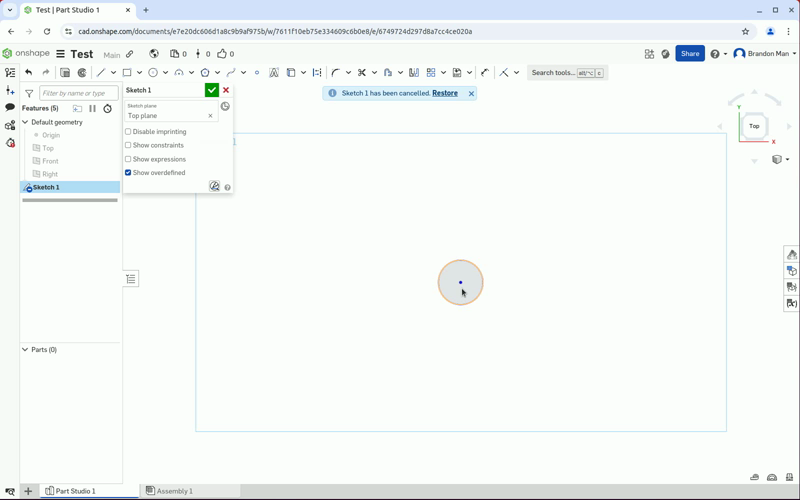
scroll(6)
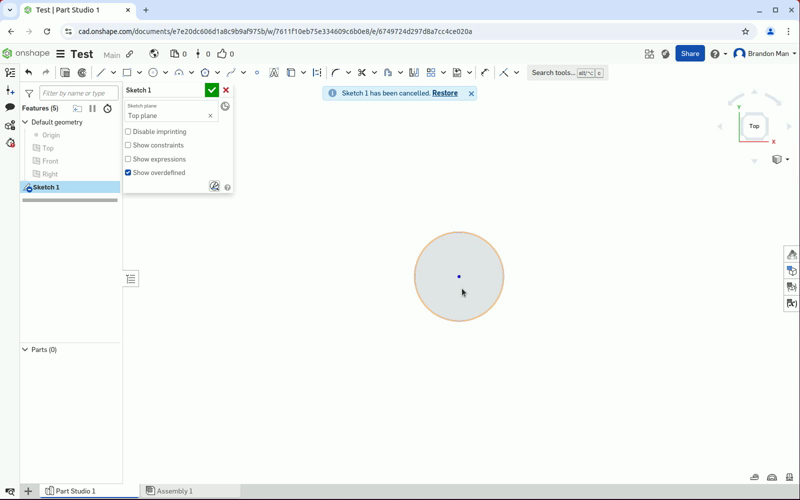
scroll(6)
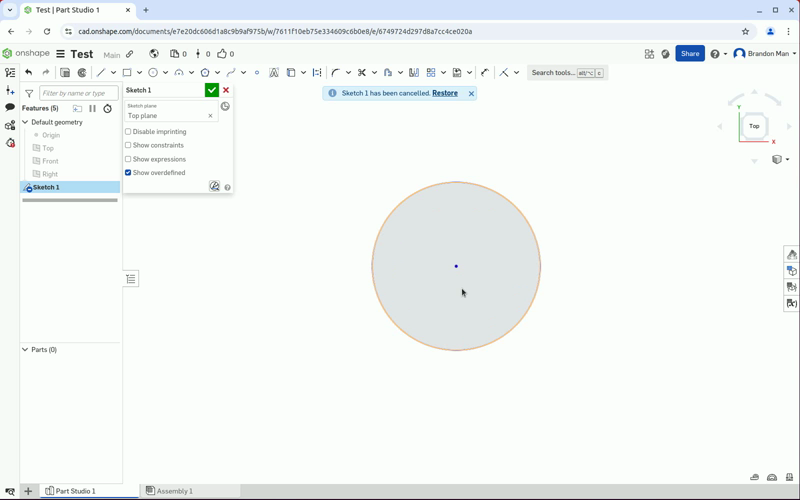
scroll(6)
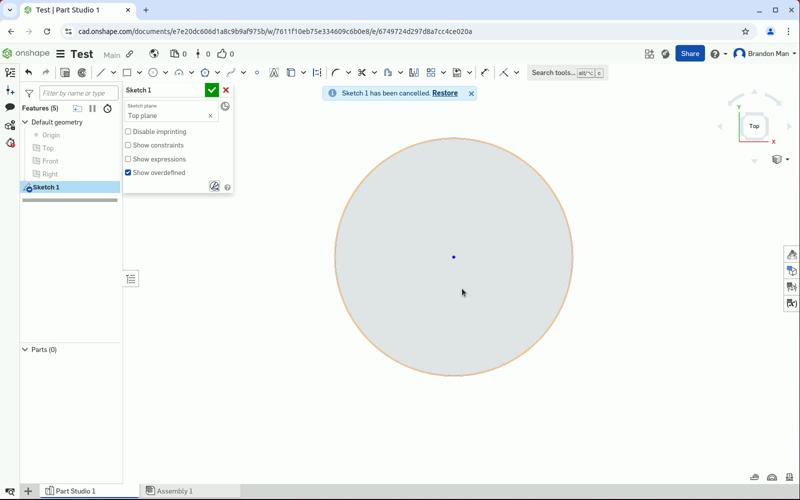
scroll(6)
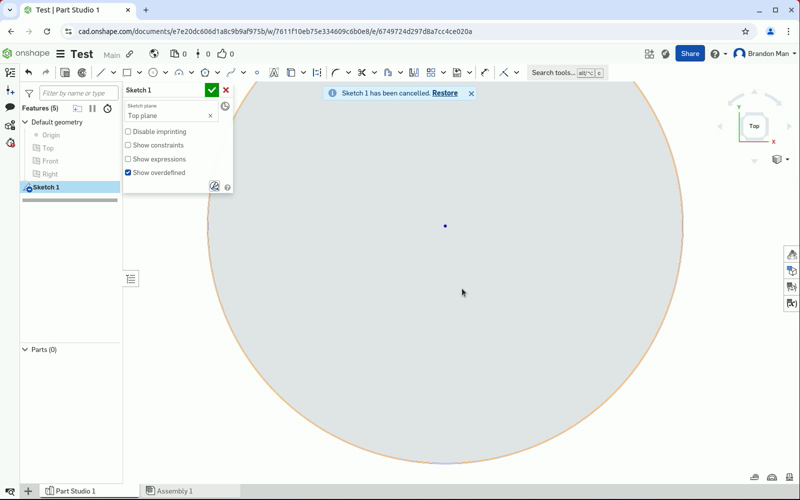
click(462, 288)
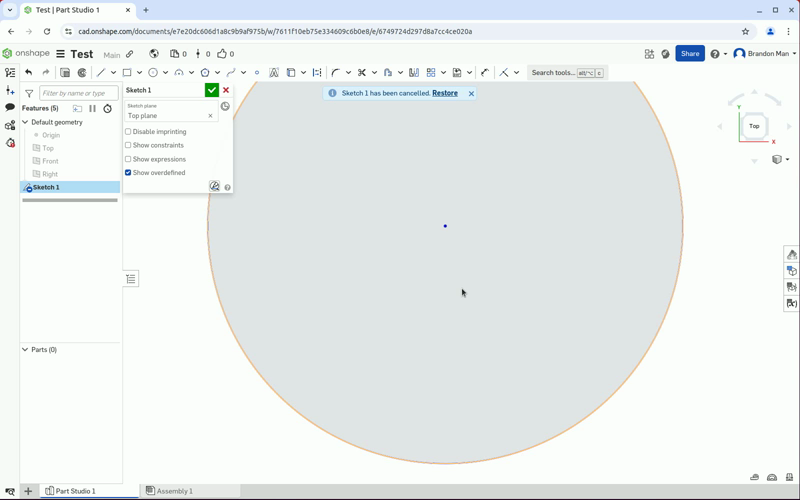
scroll(-6)
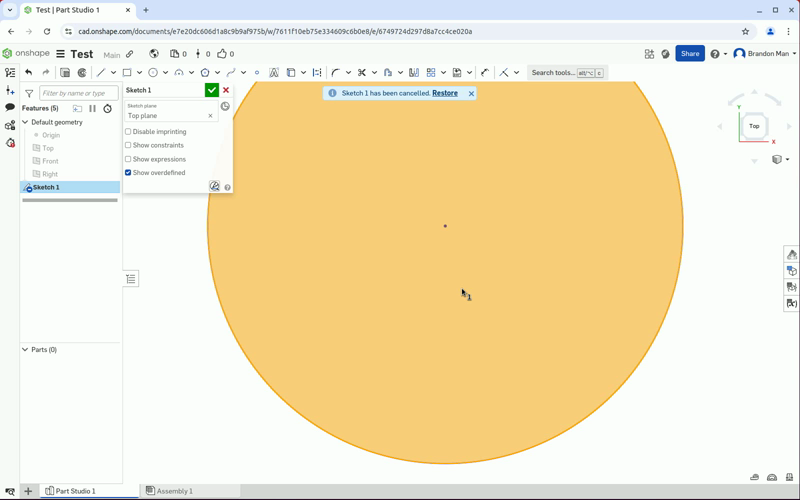
scroll(-6)
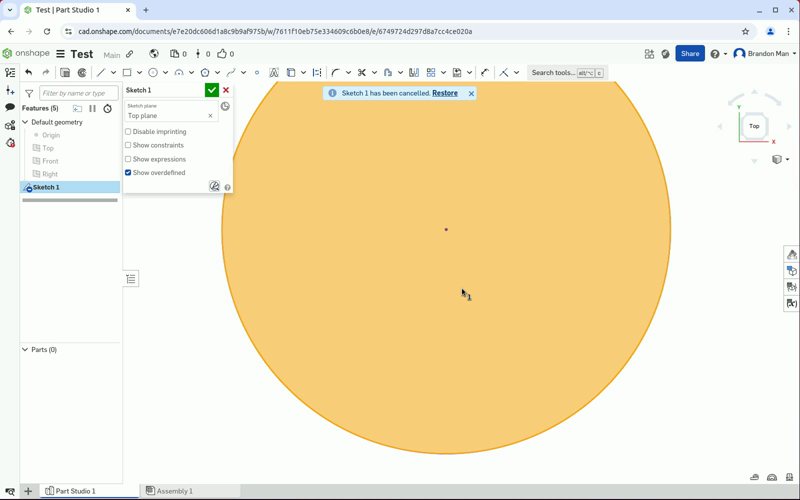
scroll(-6)
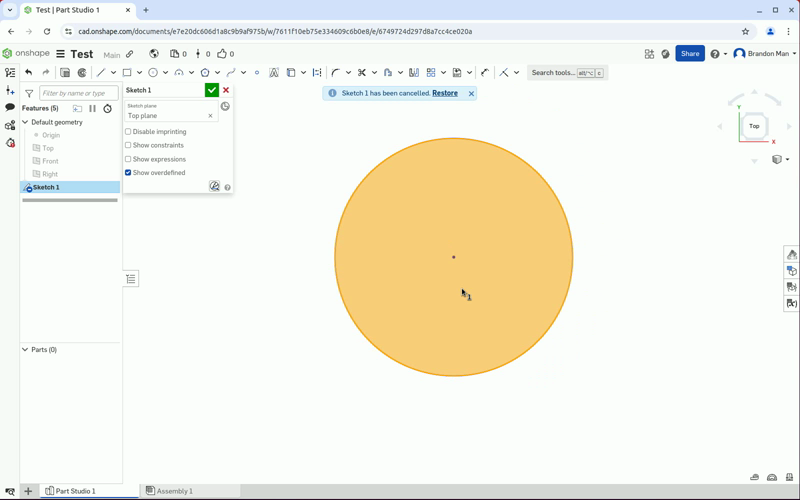
scroll(-6)
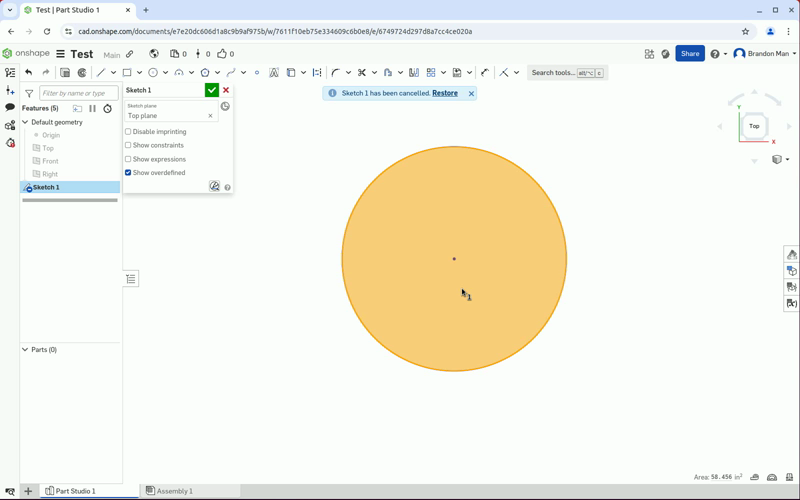
scroll(-6)
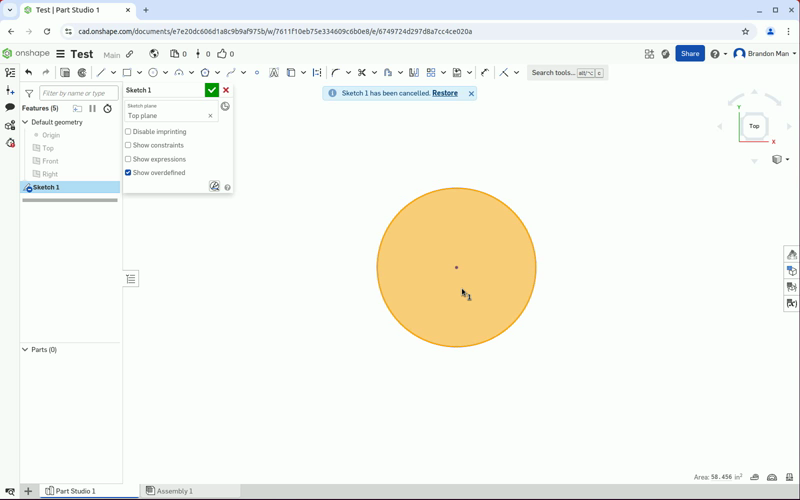
scroll(-6)
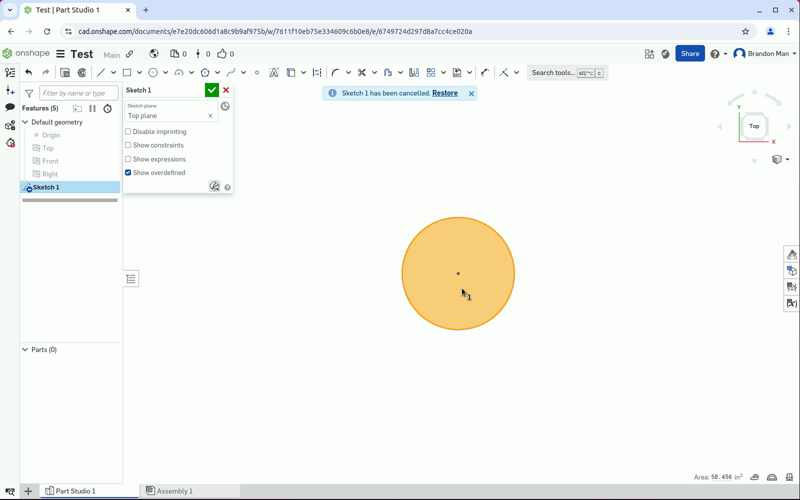
scroll(-6)
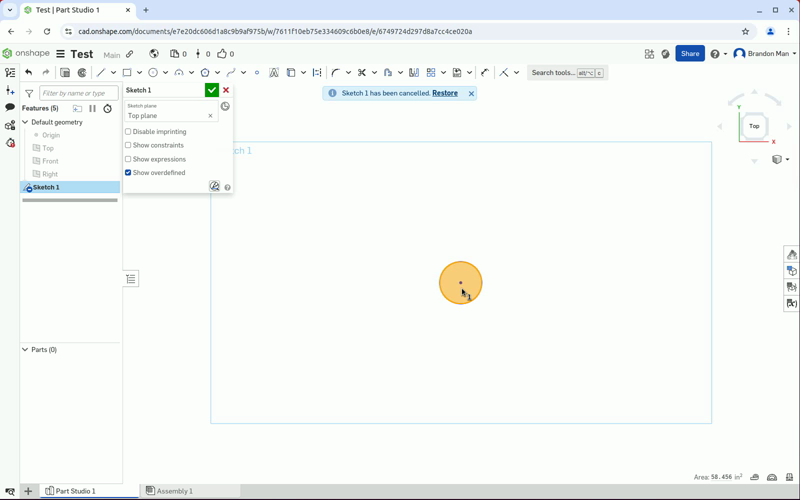
mouse_move(73, 352)
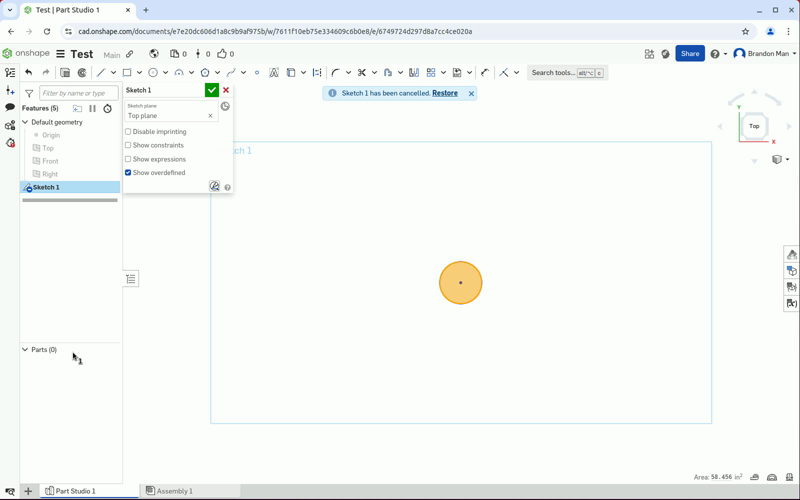
key(shift+y)
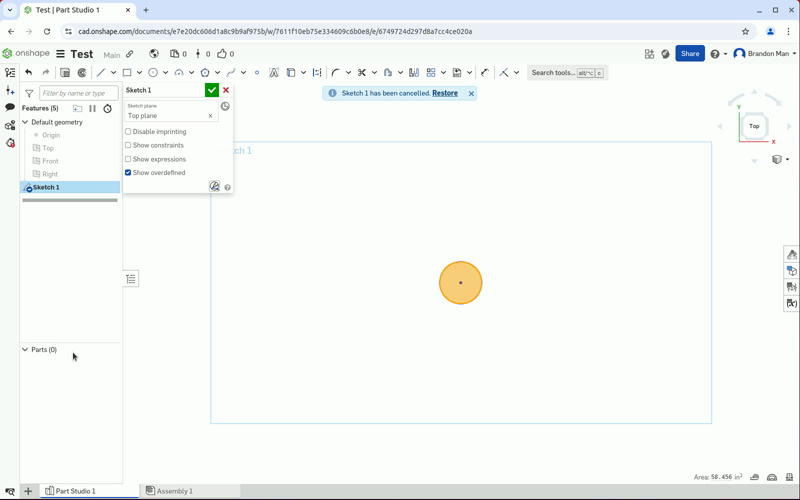
key(shift+e)
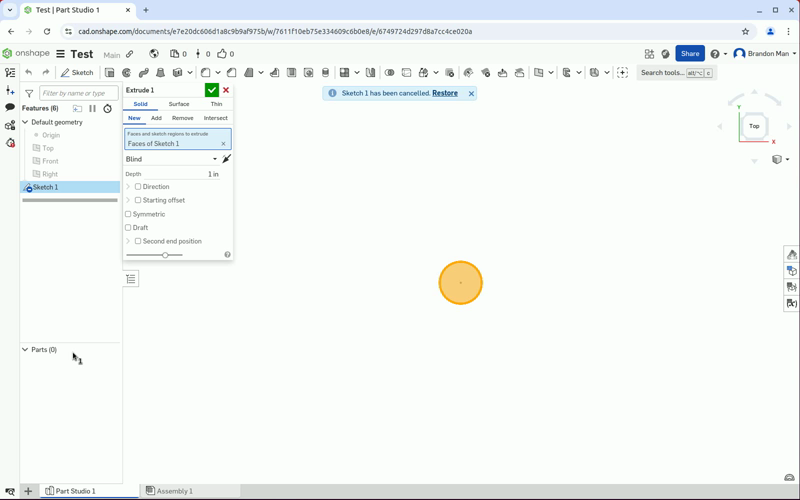
mouse_move(143, 106)
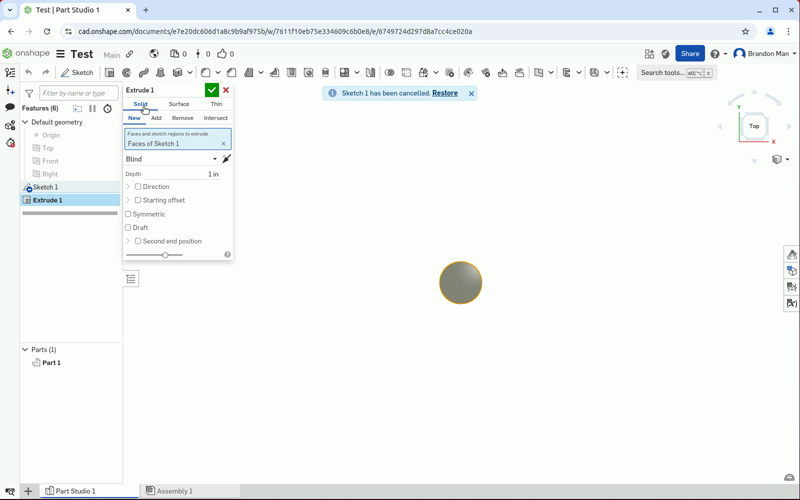
click(143, 106)
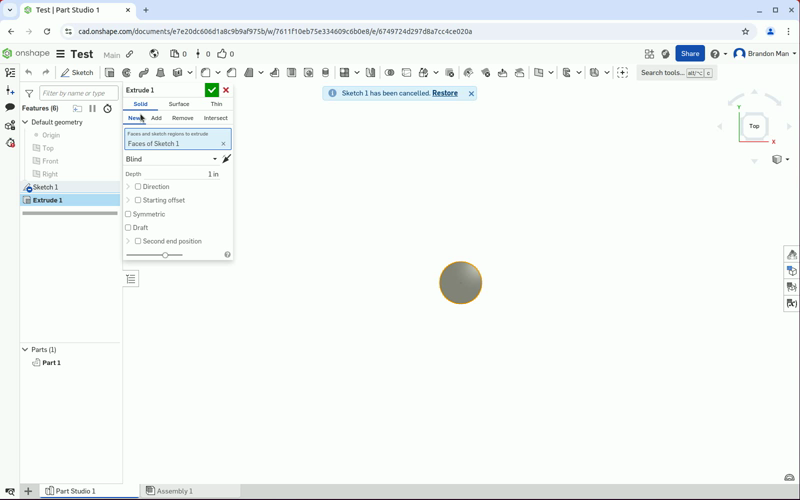
mouse_move(137, 120)
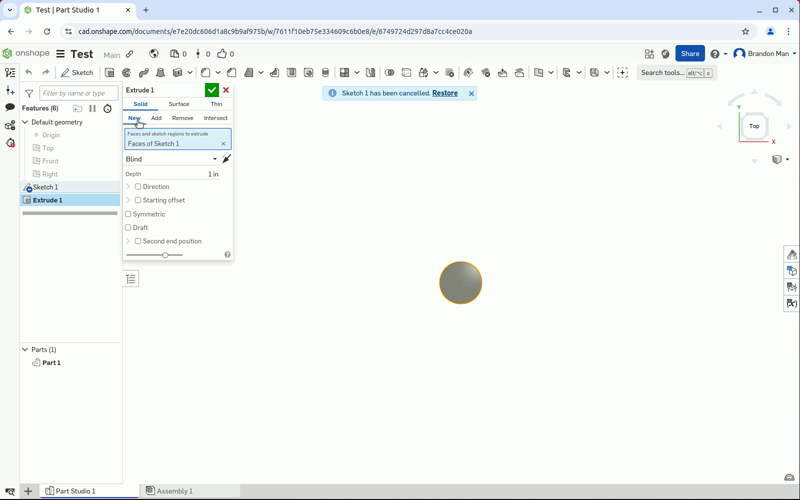
click(137, 120)
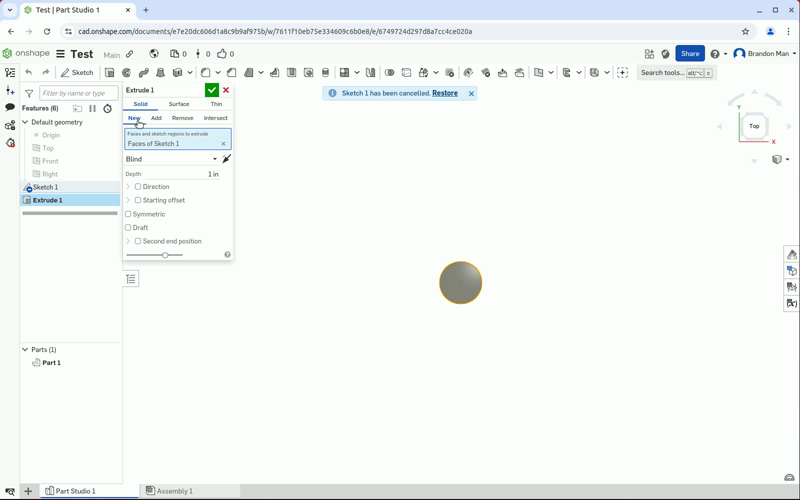
key(tab, 4)
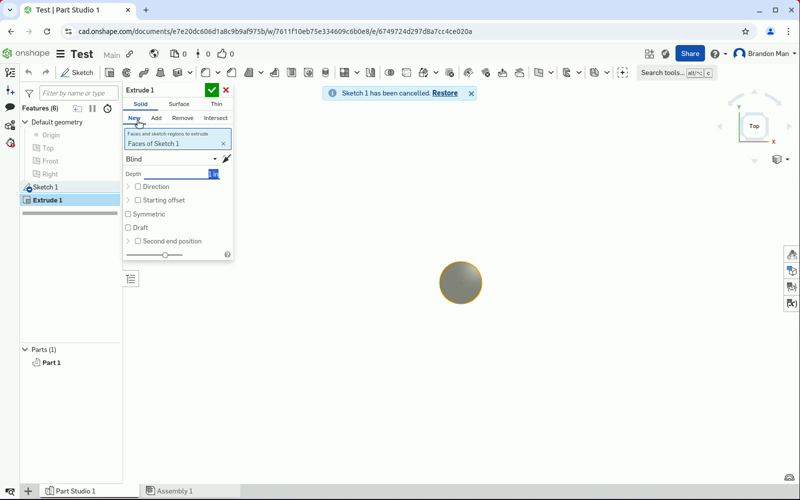
text(1.685)
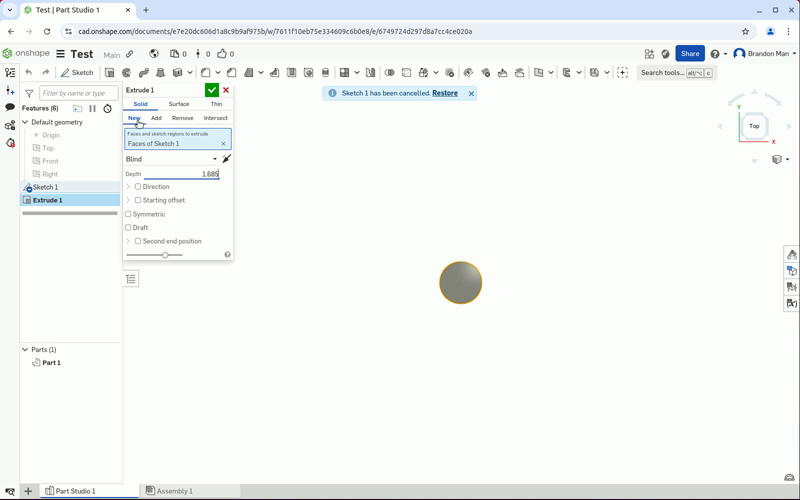
key(enter)
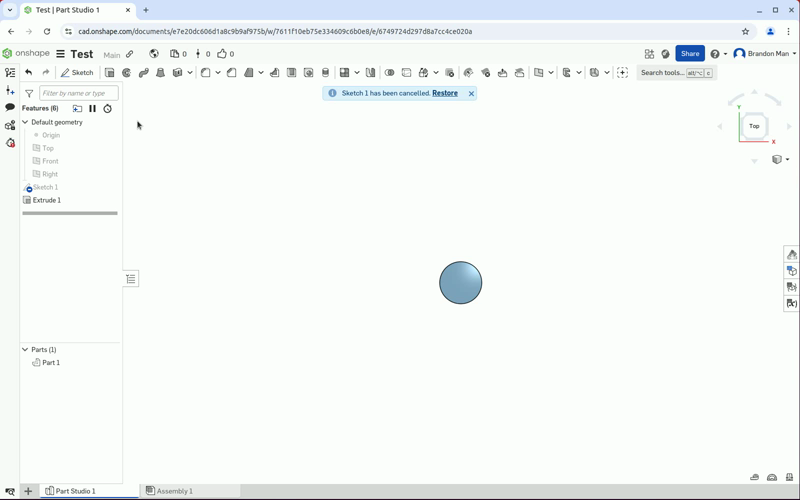
key(shift+h)
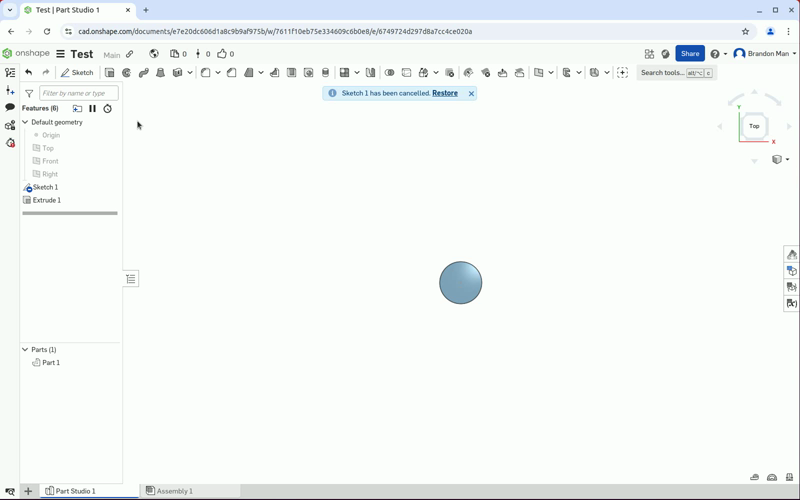
key(shift+h)
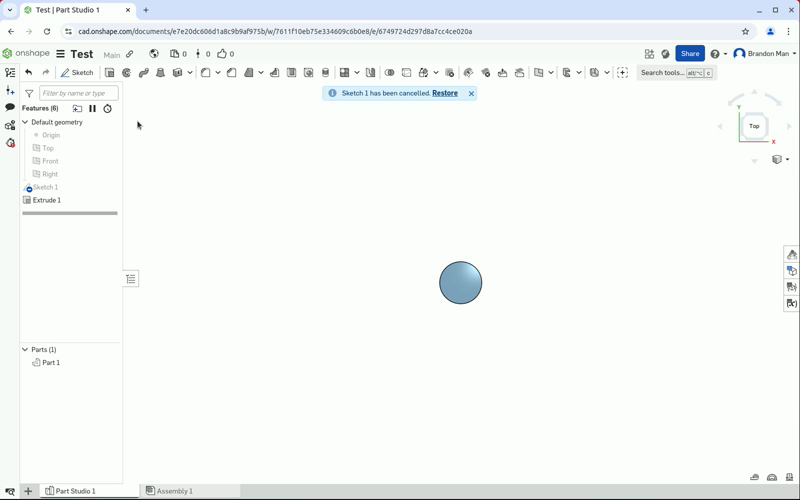
mouse_move(73, 189)
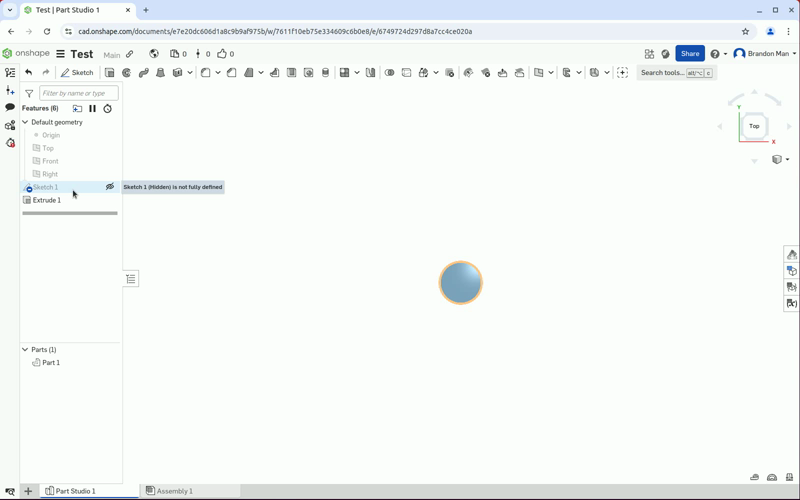
click(73, 189)
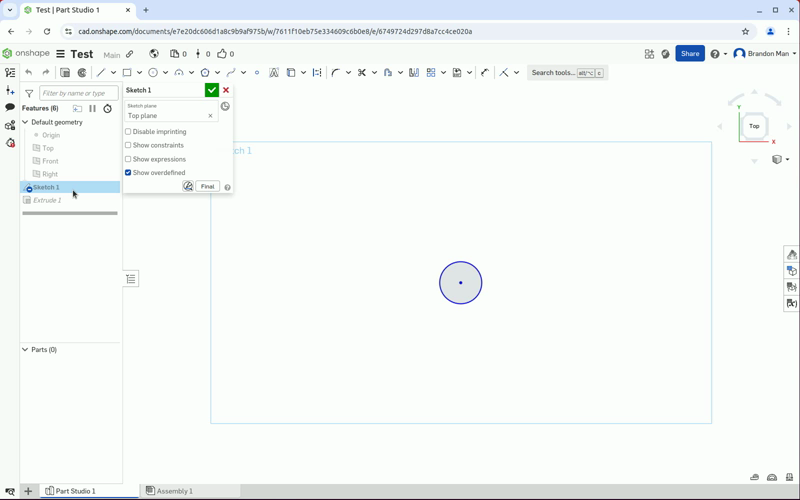
mouse_move(229, 92)
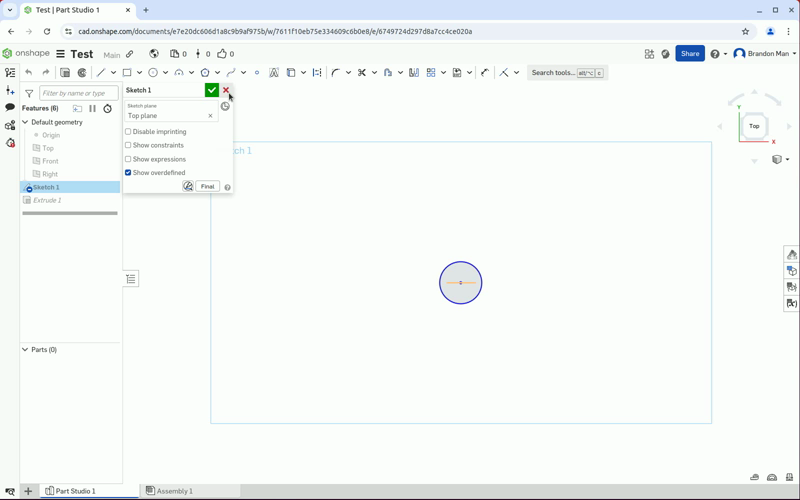
click(229, 92)
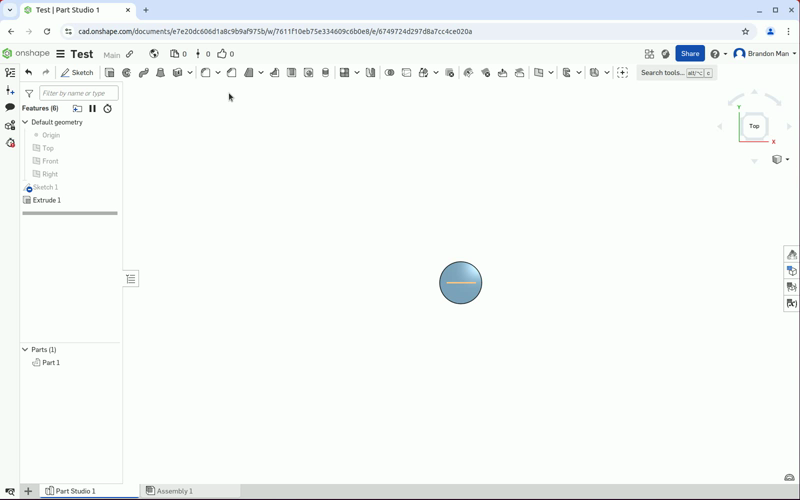
mouse_move(541, 75)
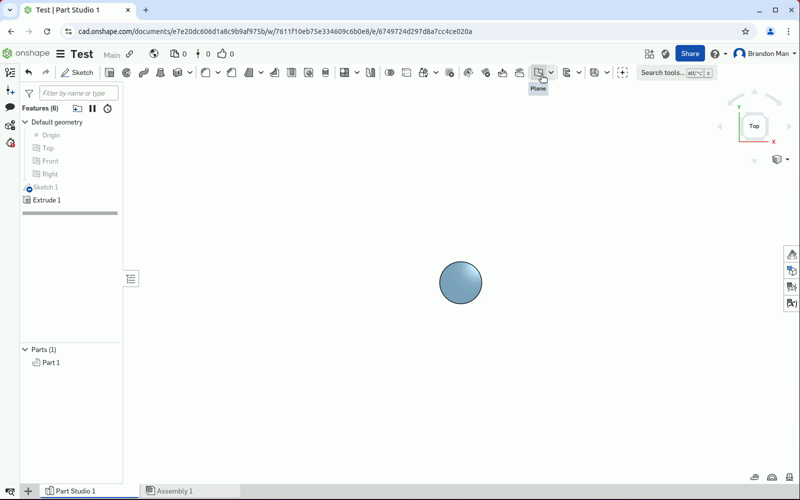
click(541, 75)
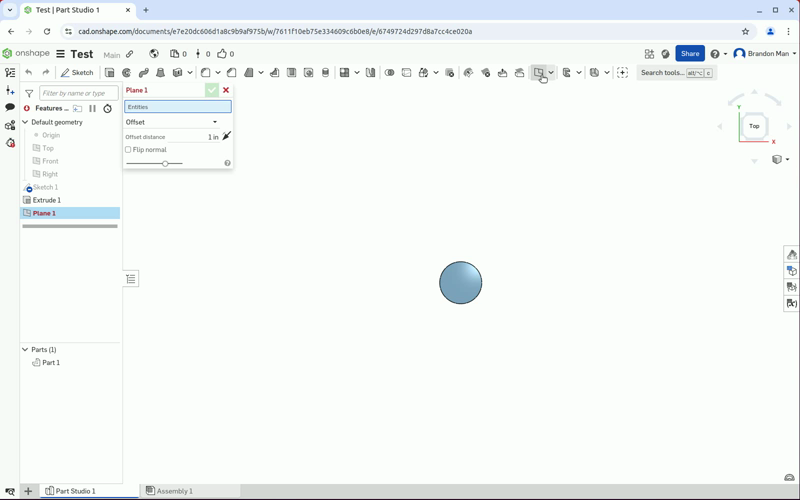
mouse_move(73, 150)
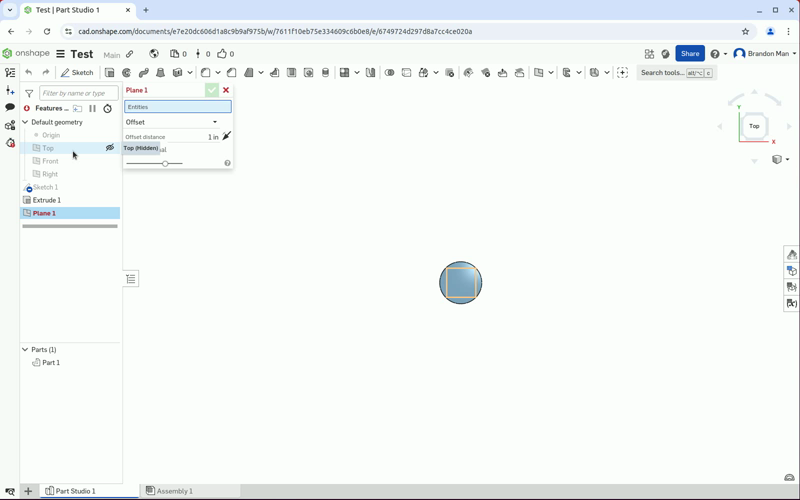
click(73, 150)
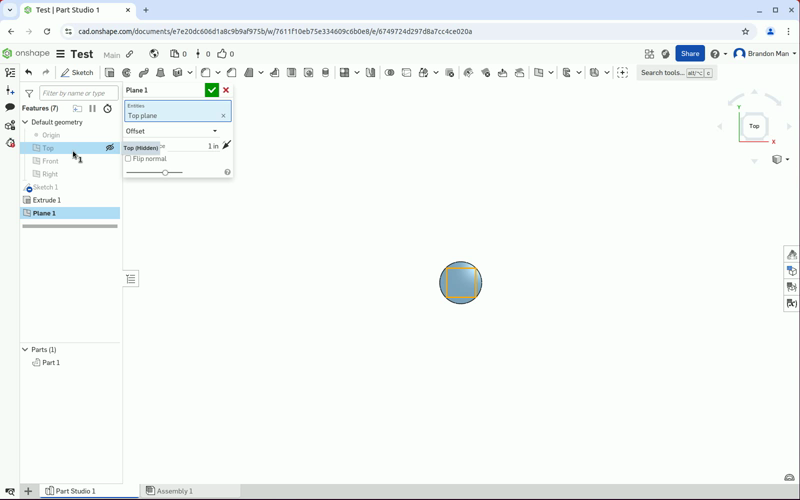
key(tab, 2)
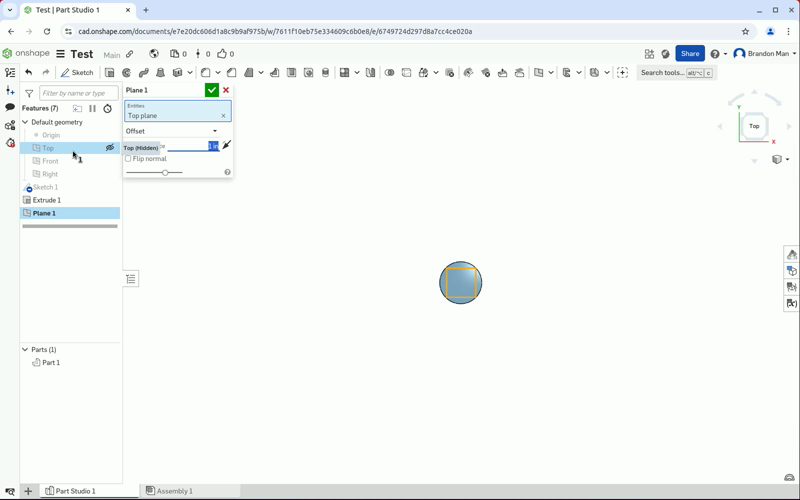
text(1.695)
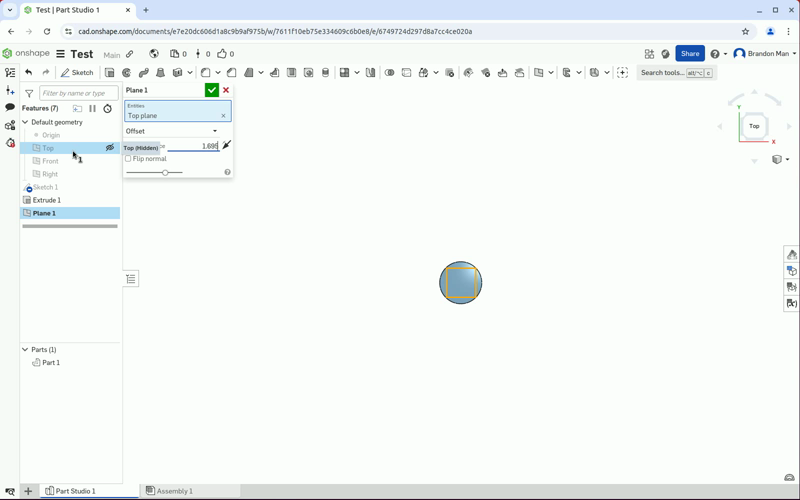
key(enter, 2)
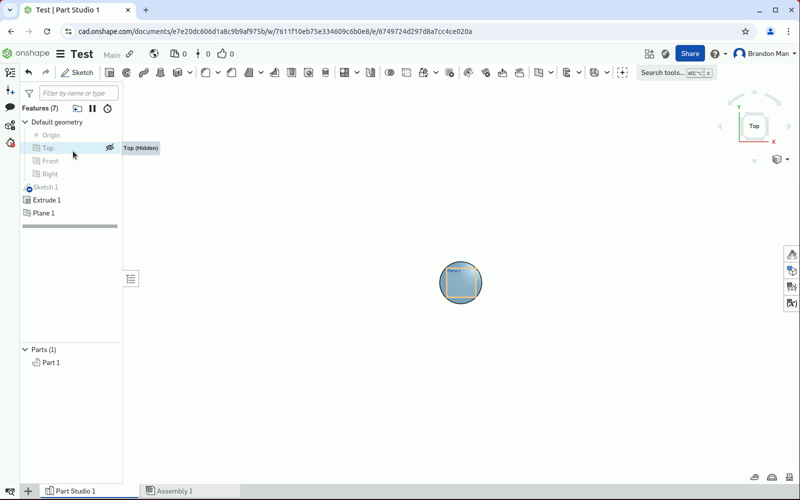
key(shift+s)
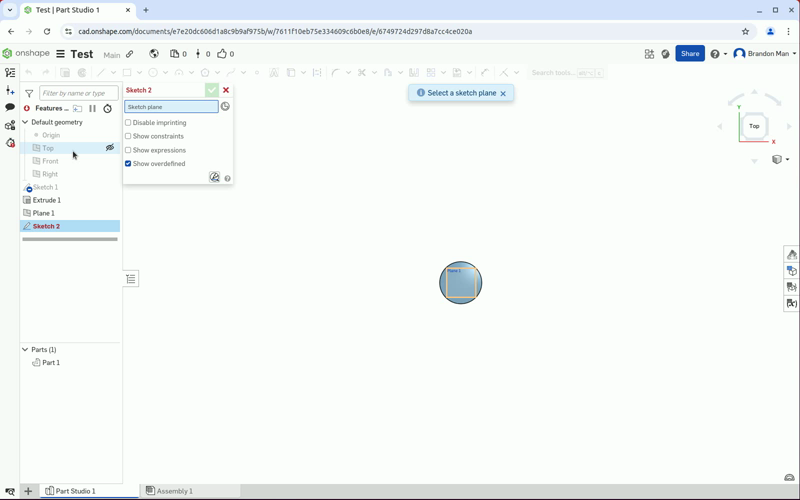
mouse_move(73, 215)
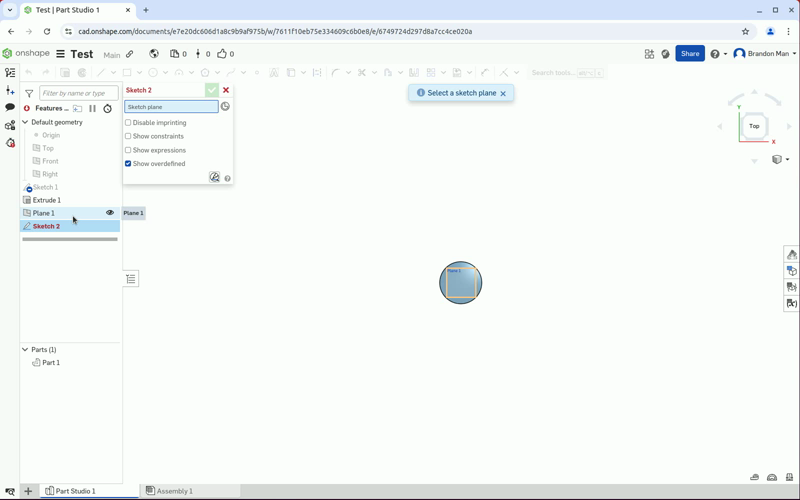
click(73, 215)
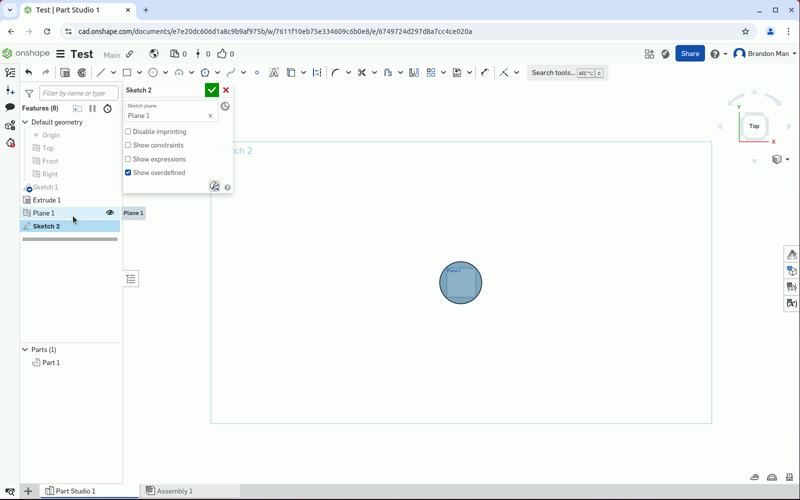
mouse_move(73, 352)
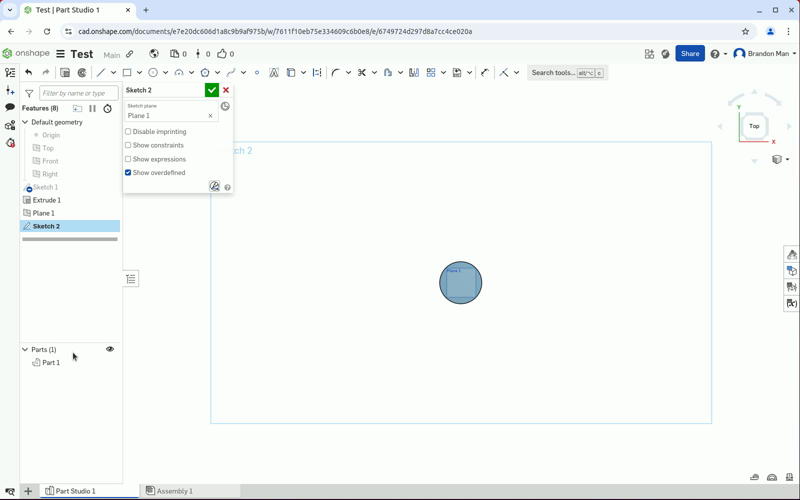
key(y)
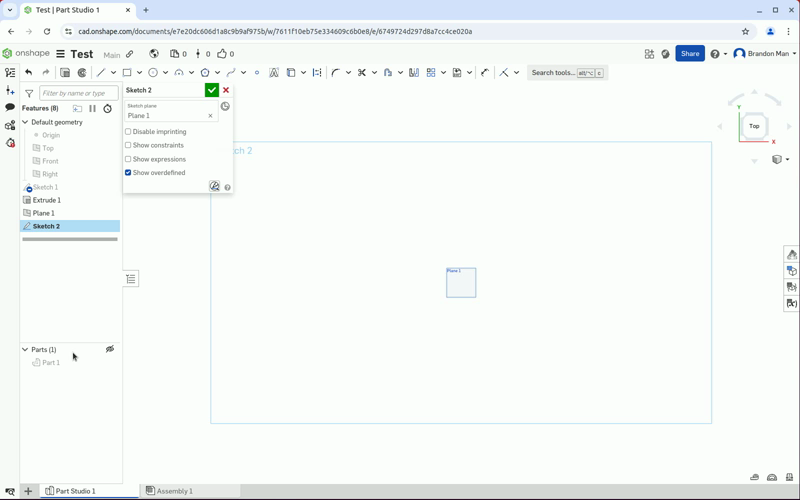
key(c)
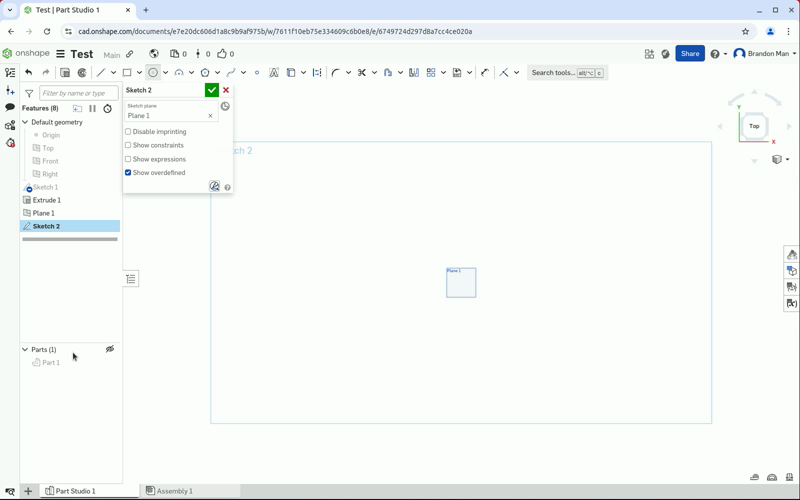
key_down(shift)
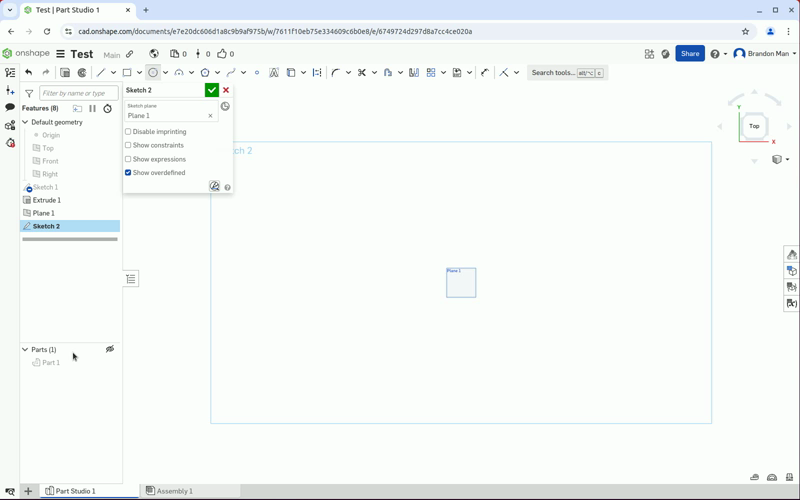
mouse_move(461, 282)
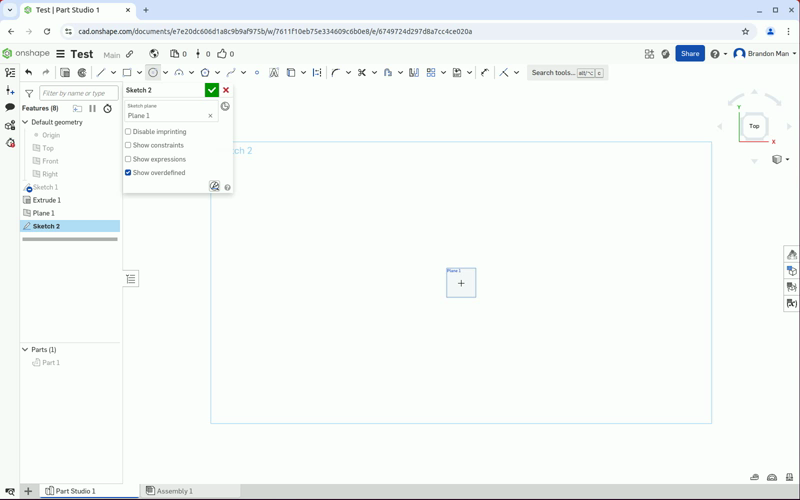
click(461, 282)
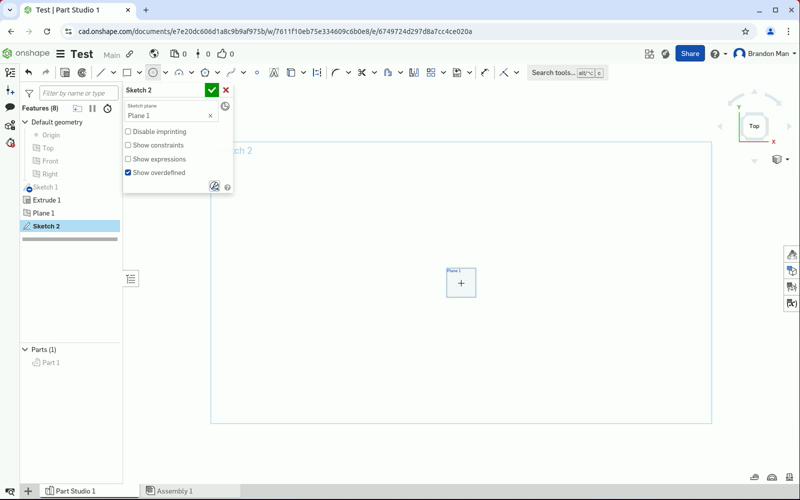
key_up(shift)
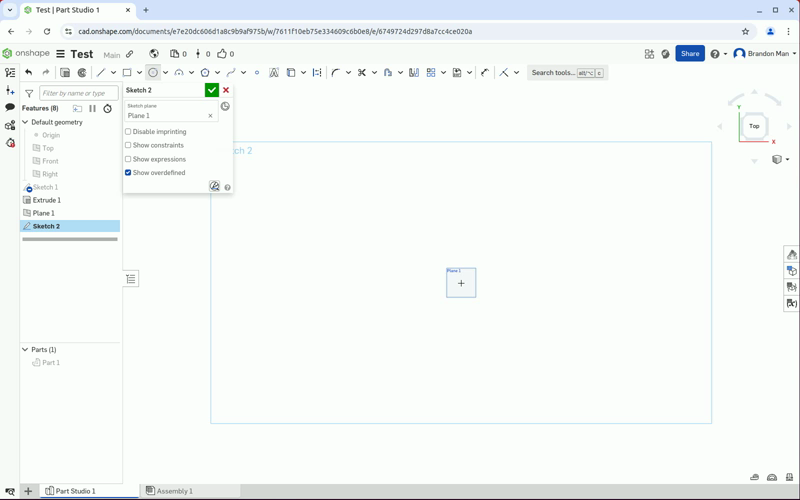
mouse_move(474, 282)
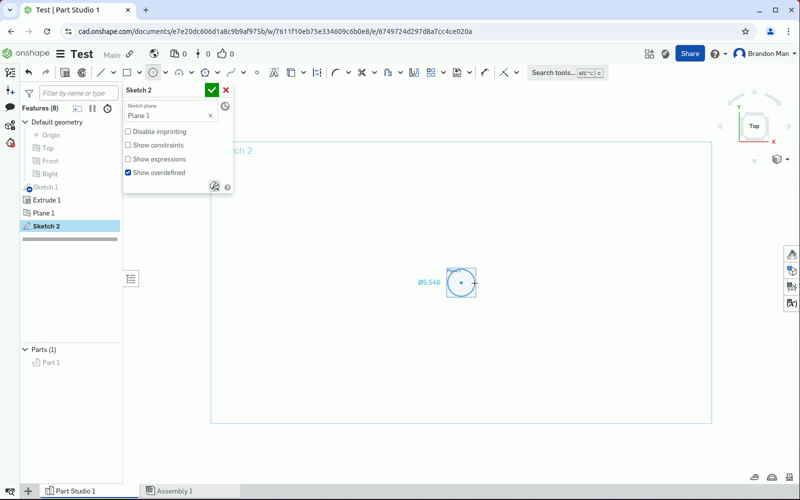
click(474, 282)
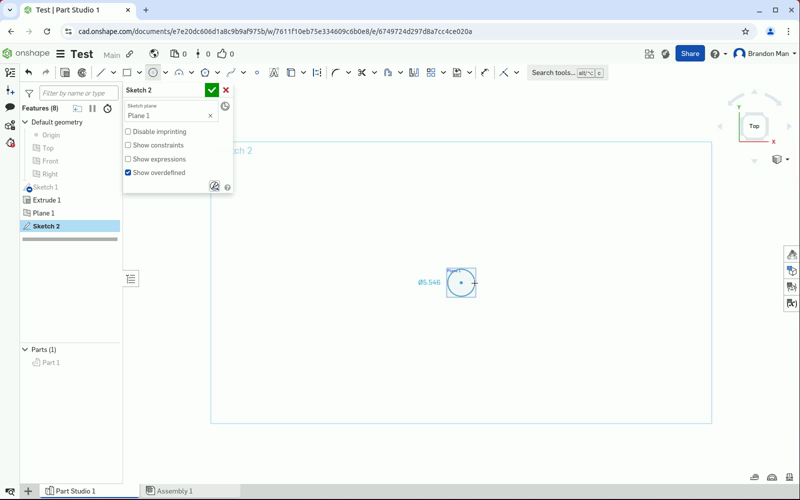
key(esc)
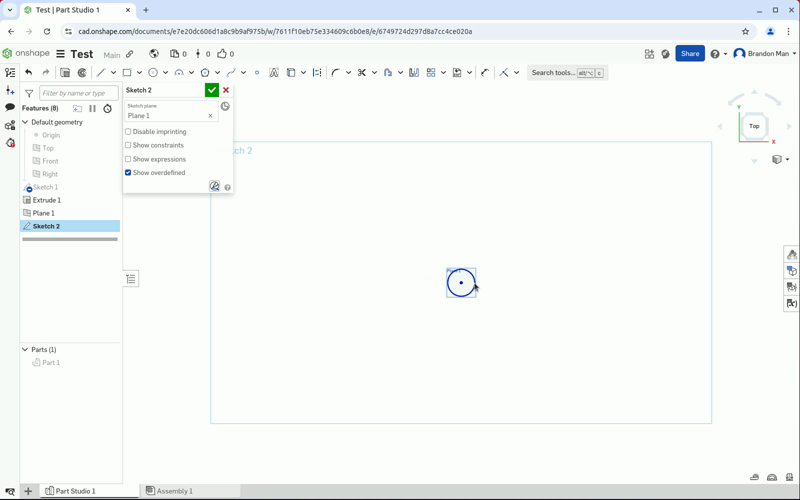
key(c)
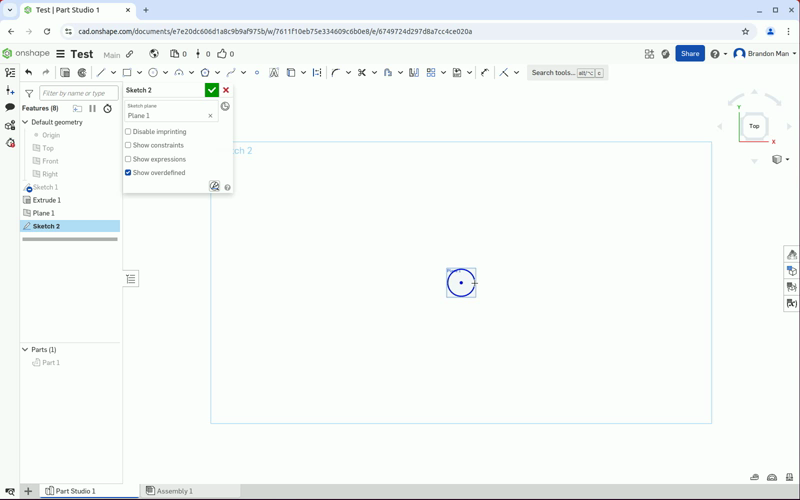
key_down(shift)
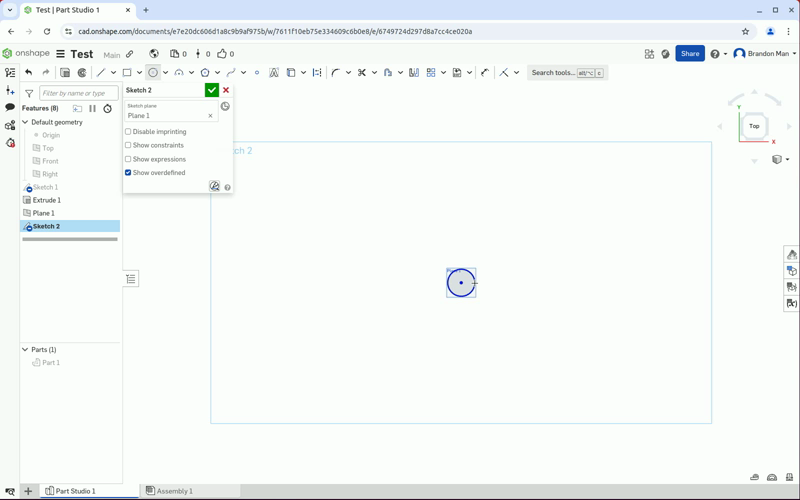
mouse_move(461, 282)
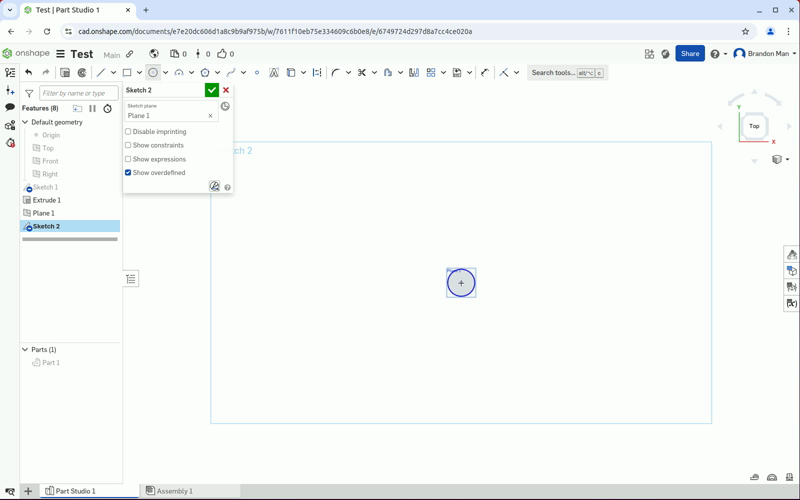
click(461, 282)
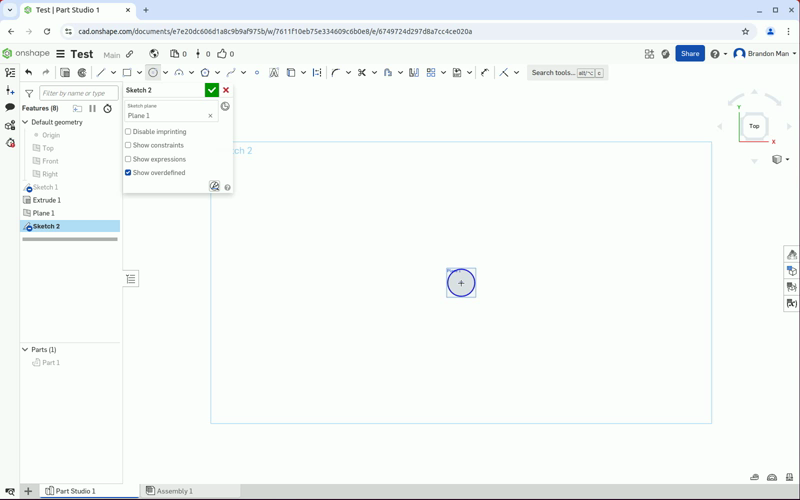
key_up(shift)
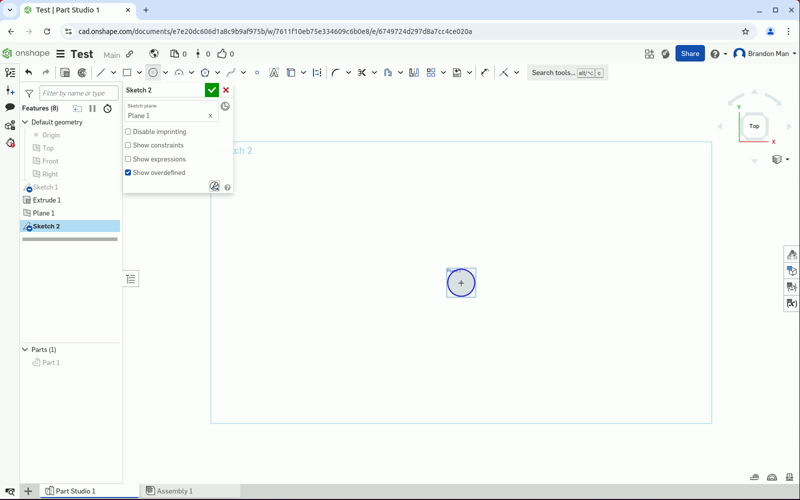
mouse_move(473, 282)
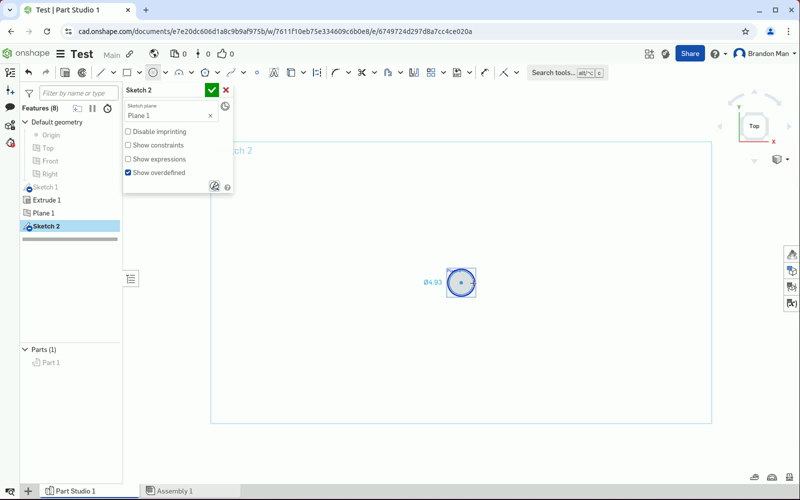
scroll(6)
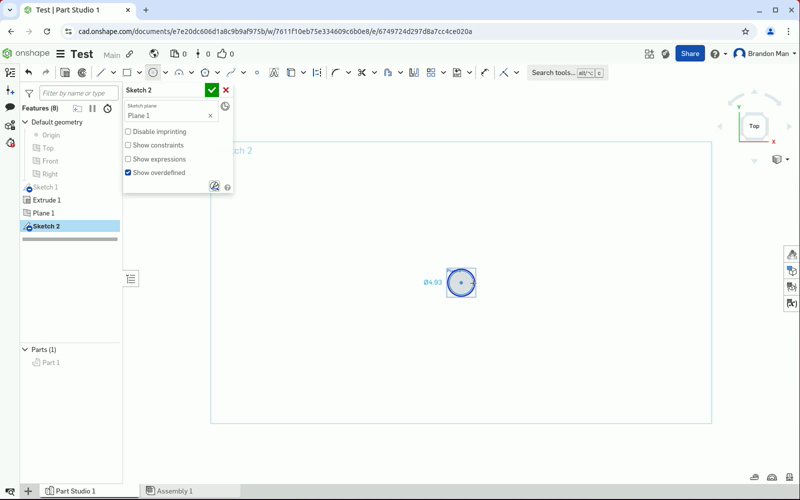
scroll(6)
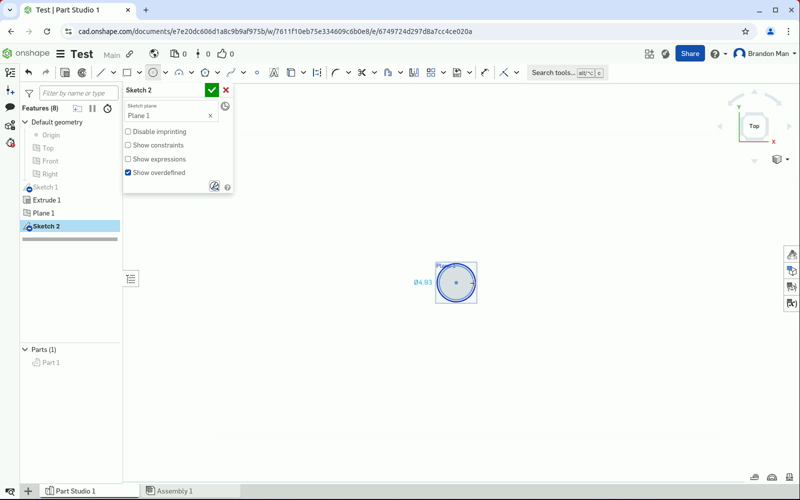
scroll(6)
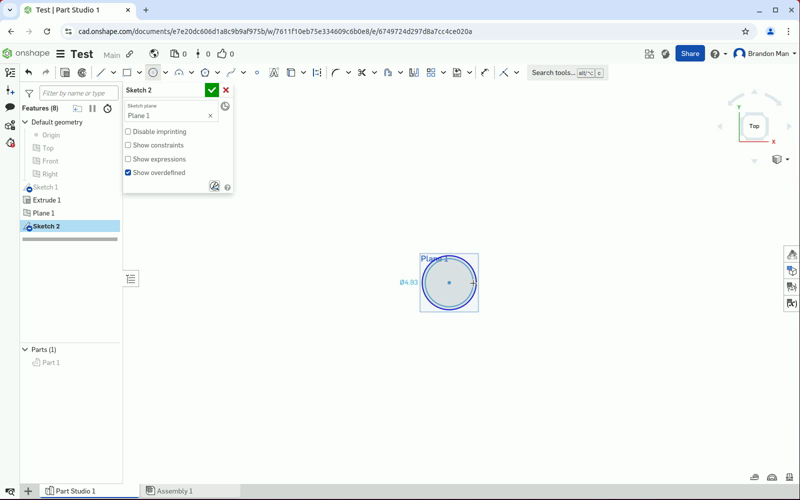
scroll(6)
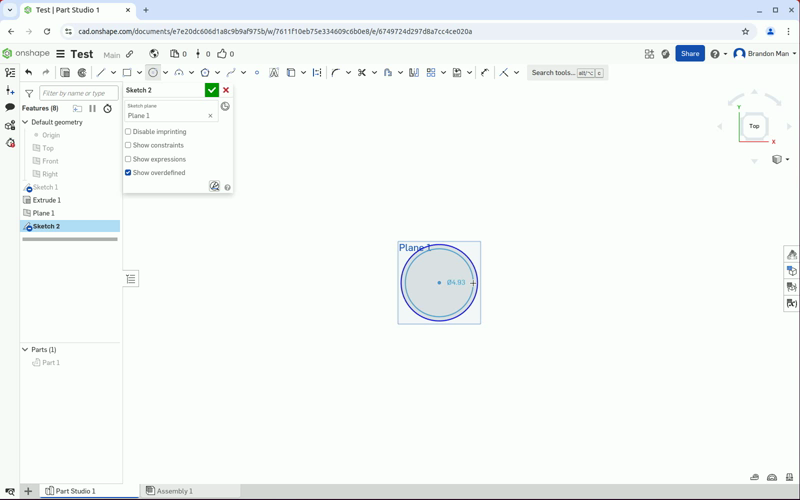
scroll(6)
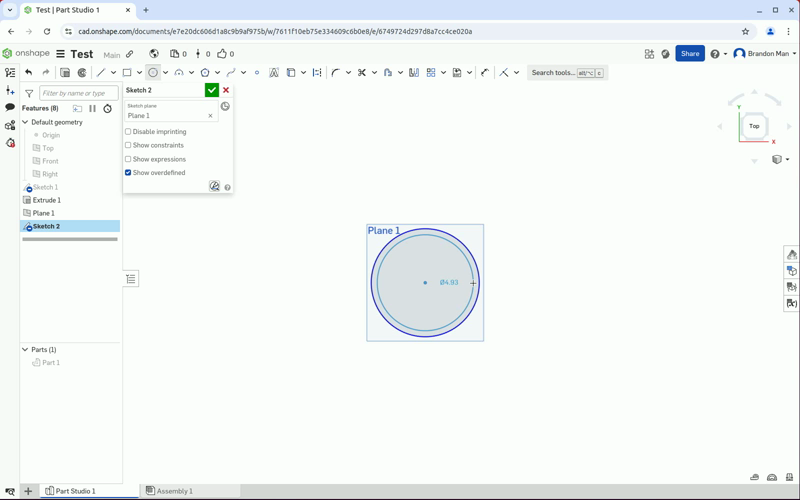
scroll(6)
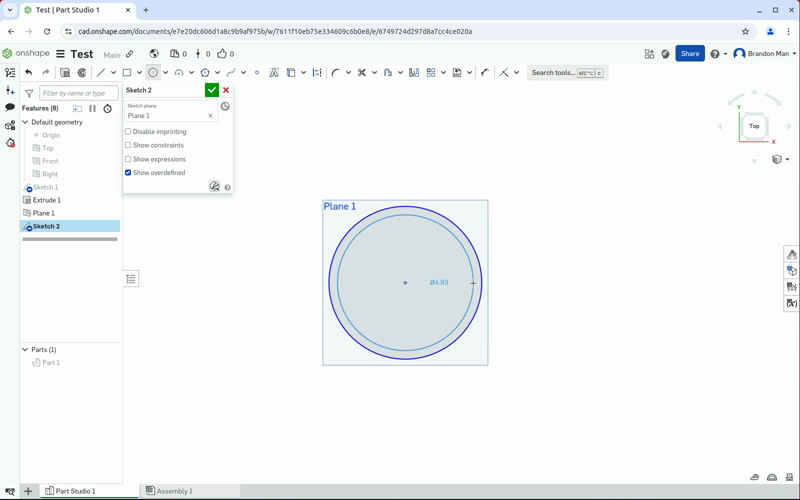
scroll(6)
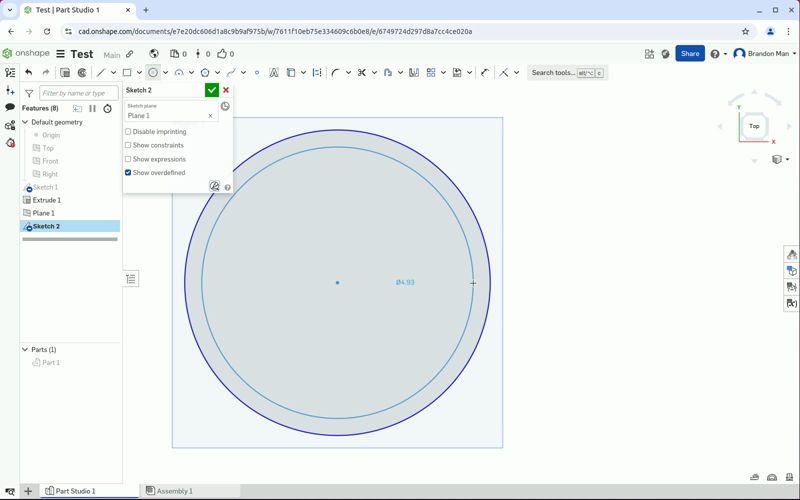
click(473, 282)
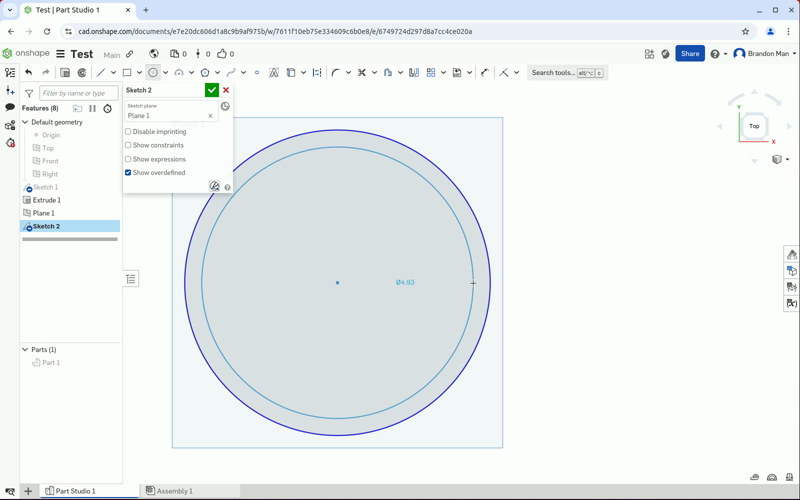
scroll(-6)
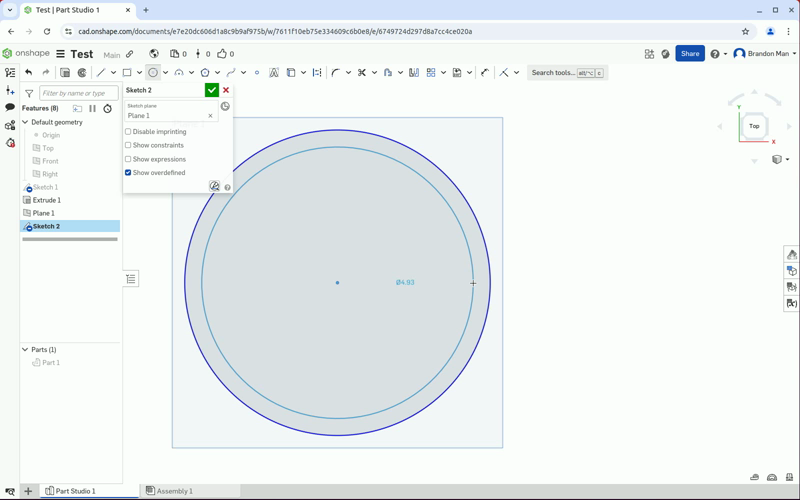
scroll(-6)
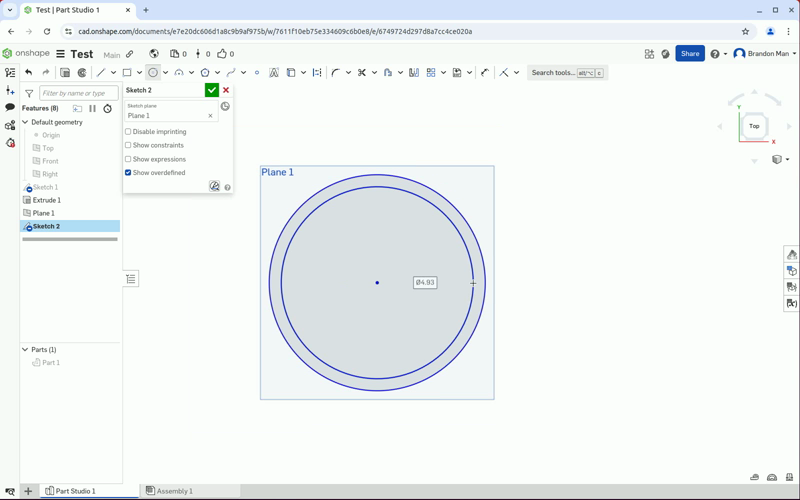
scroll(-6)
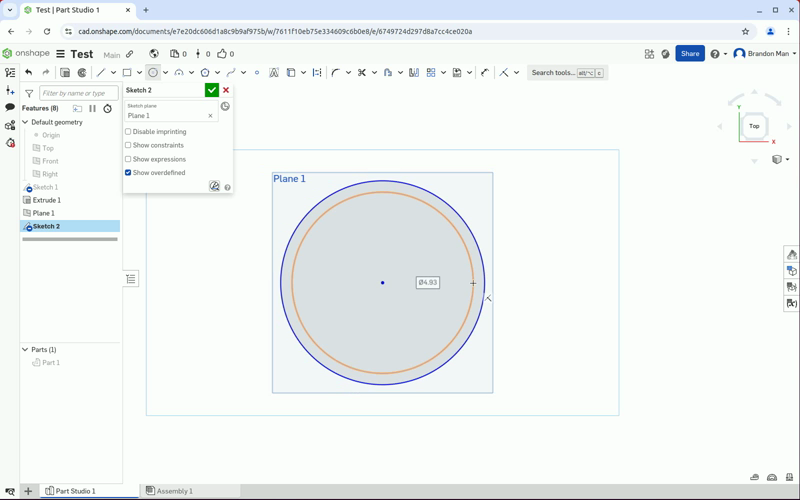
scroll(-6)
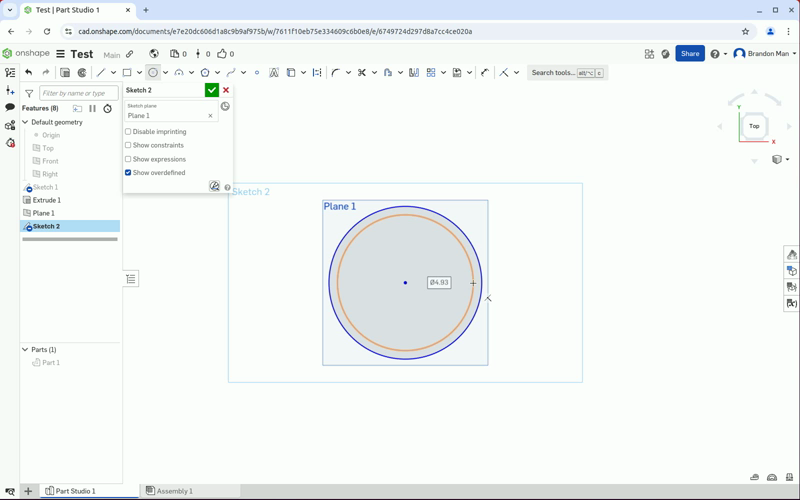
scroll(-6)
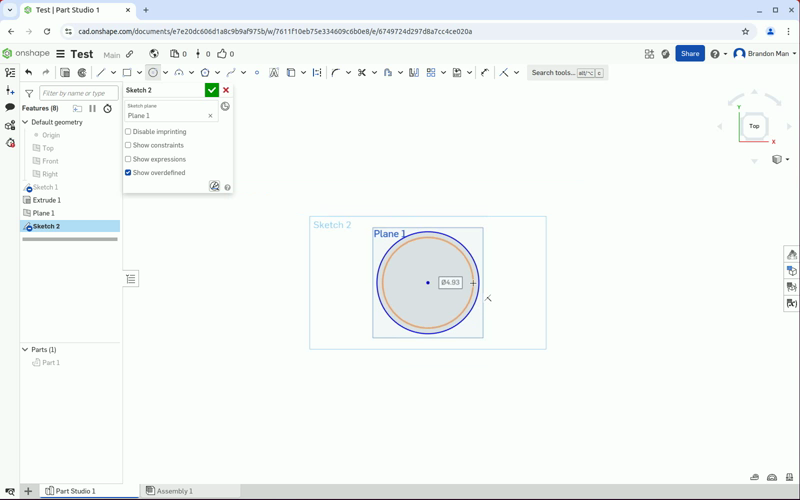
scroll(-6)
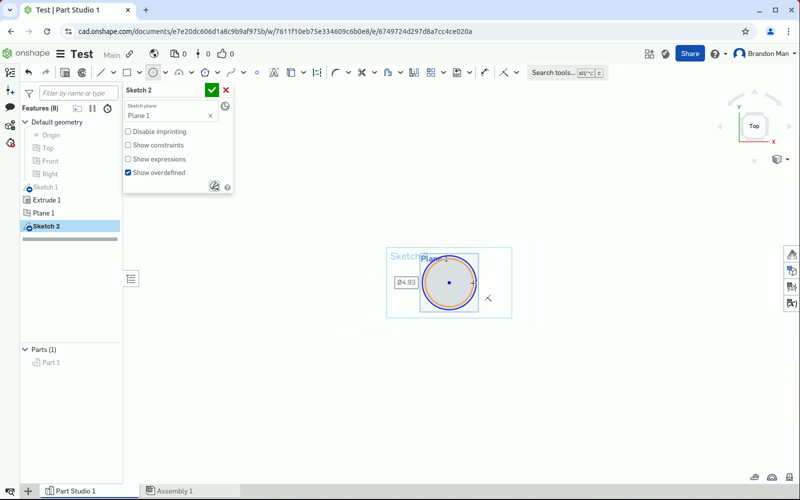
scroll(-6)
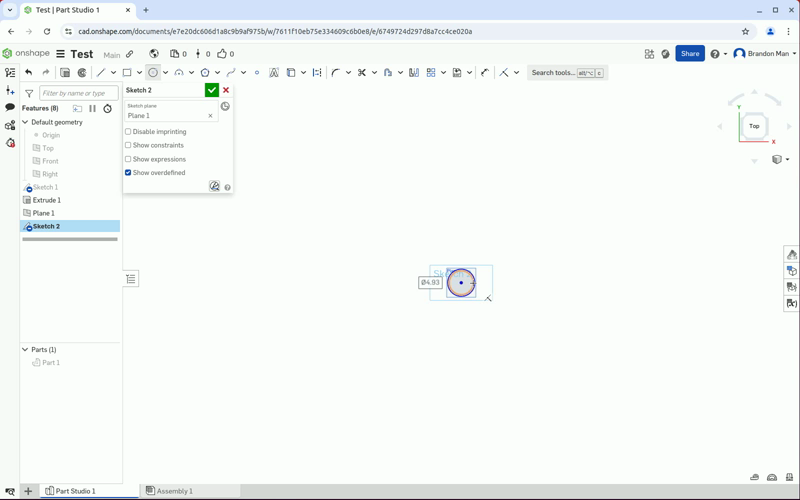
key(esc)
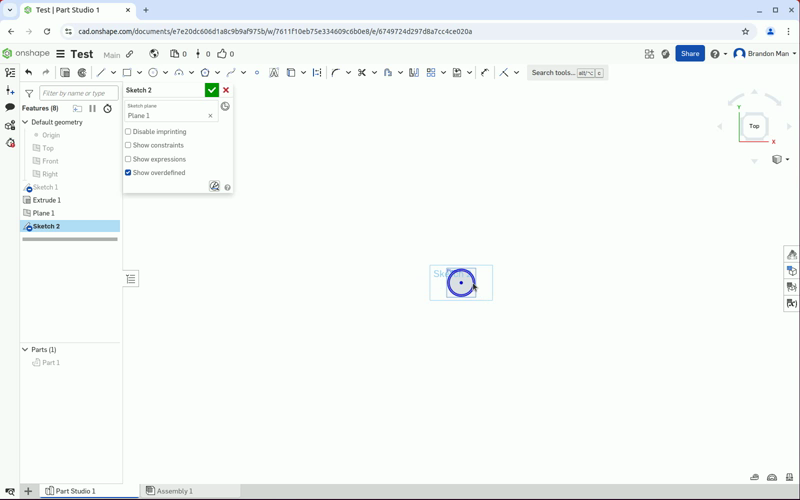
mouse_move(450, 275)
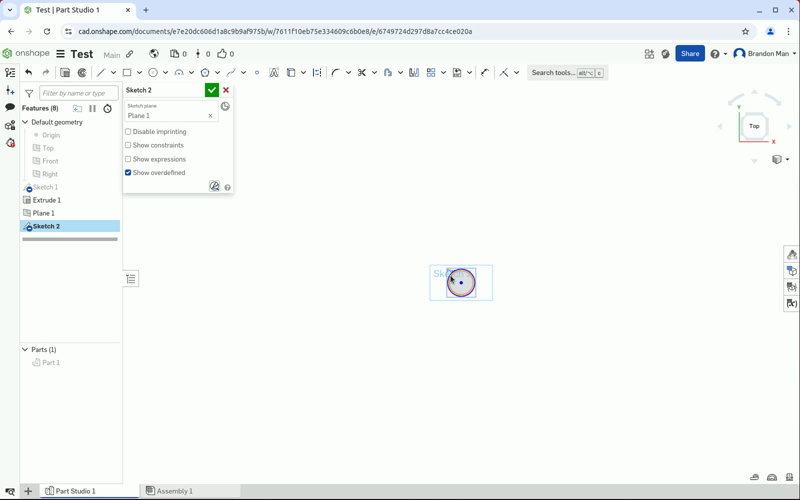
scroll(6)
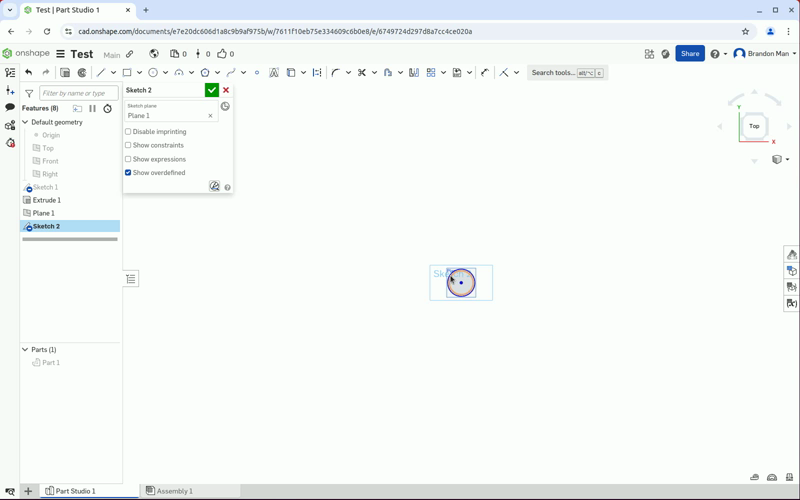
scroll(6)
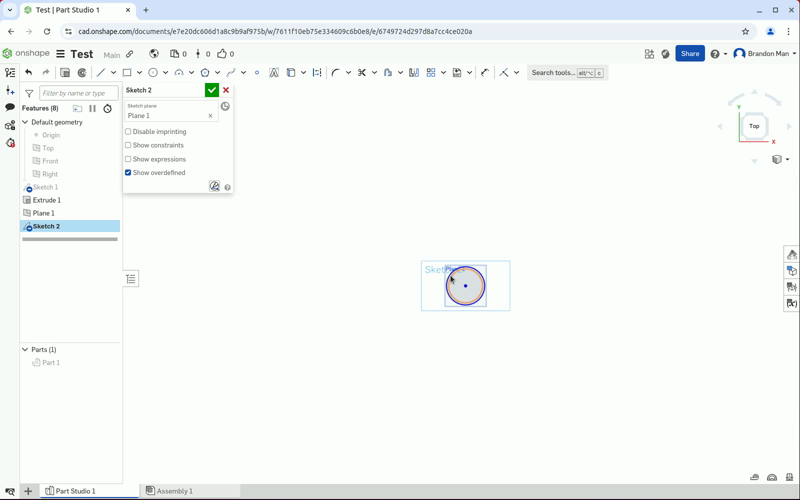
scroll(6)
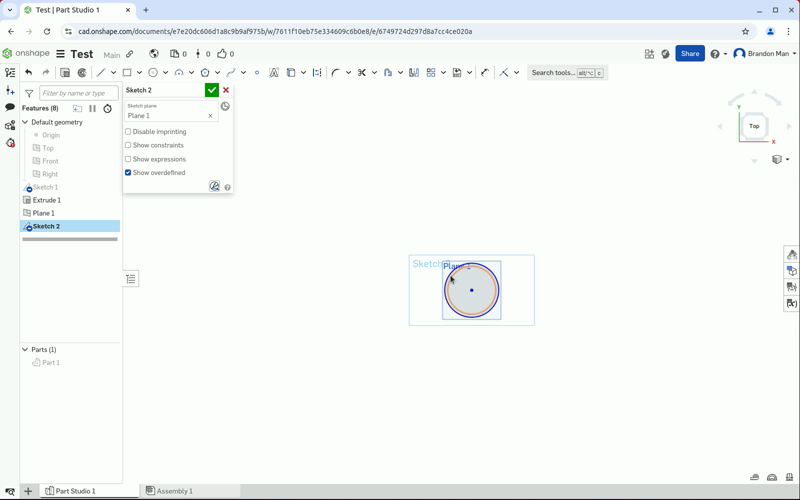
scroll(6)
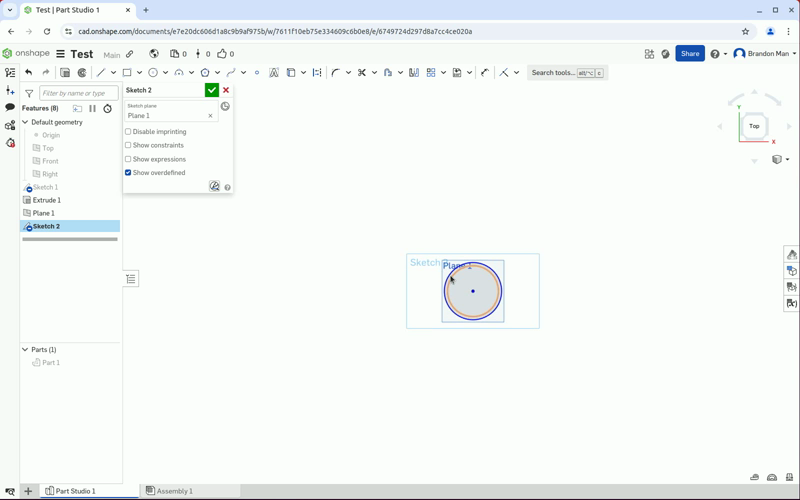
scroll(6)
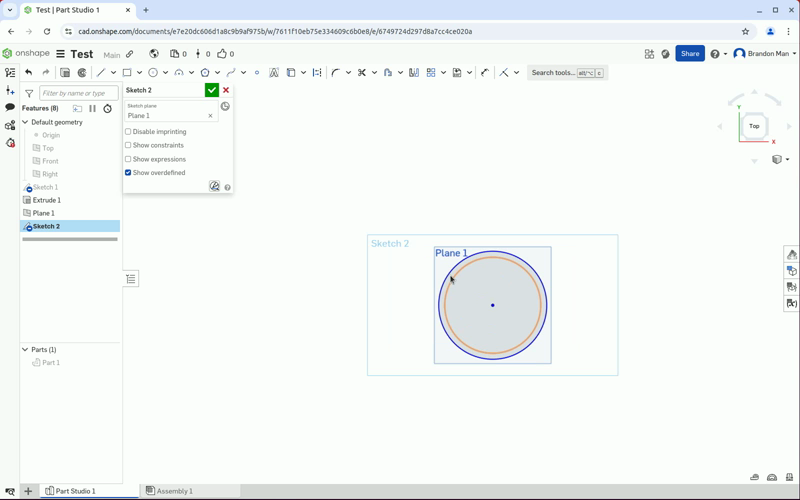
scroll(6)
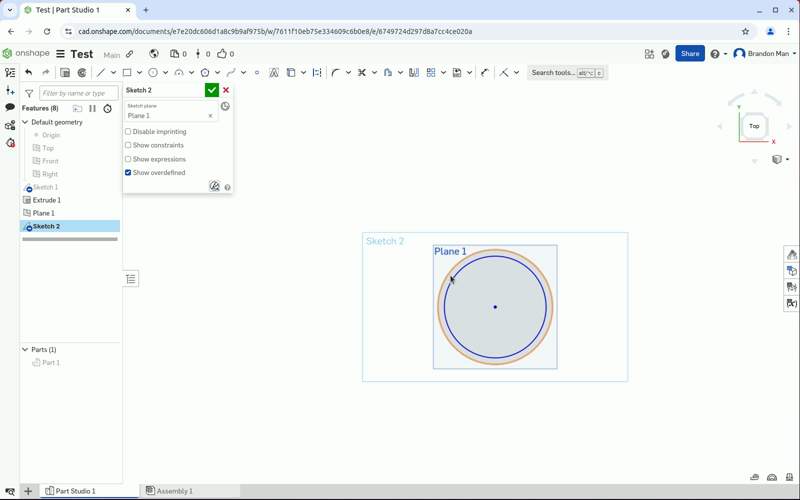
scroll(6)
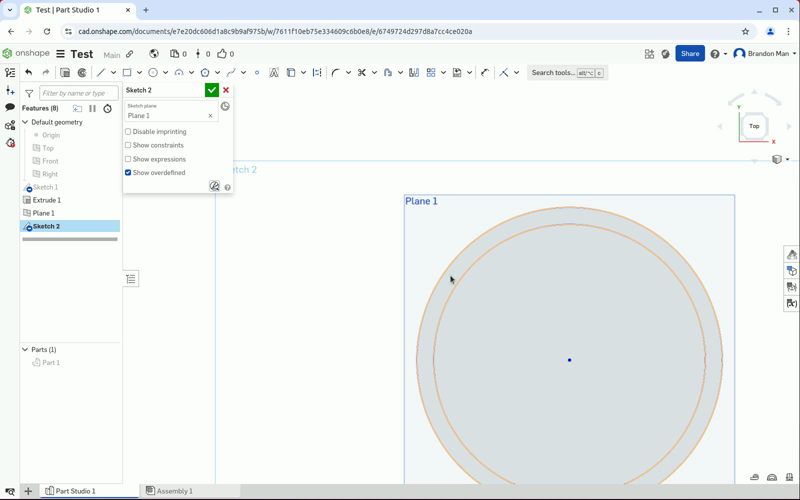
click(450, 275)
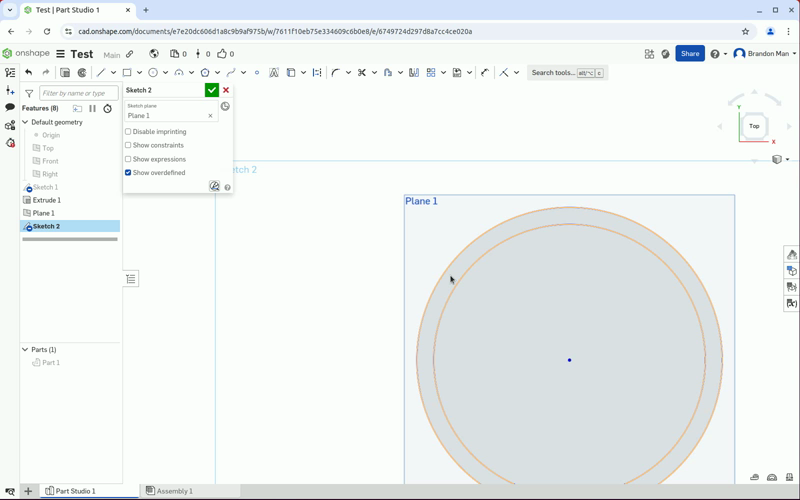
scroll(-6)
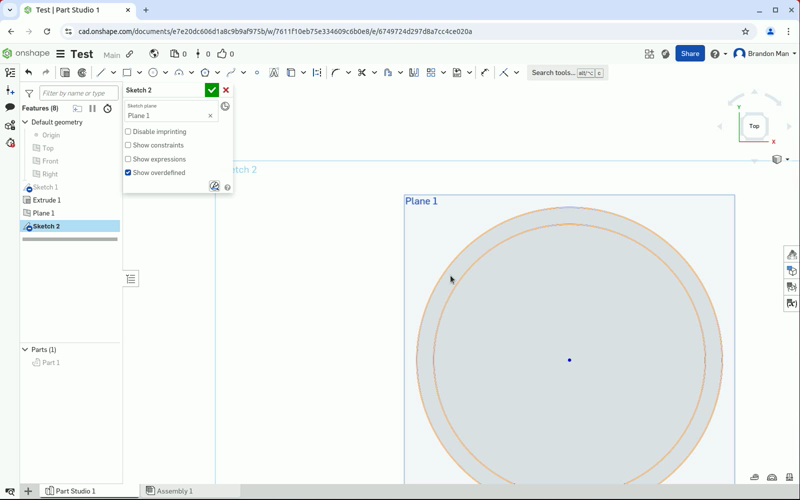
scroll(-6)
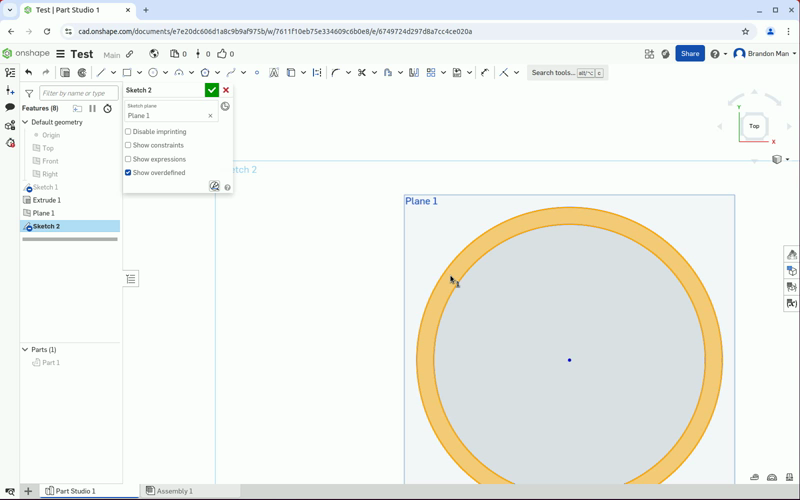
scroll(-6)
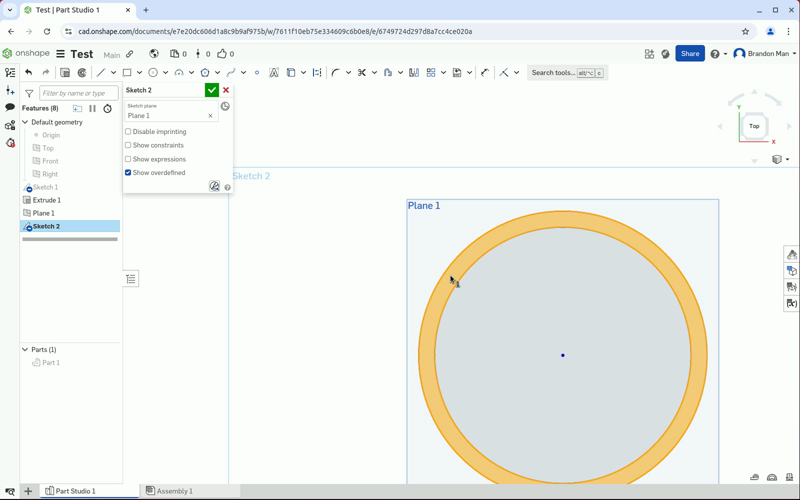
scroll(-6)
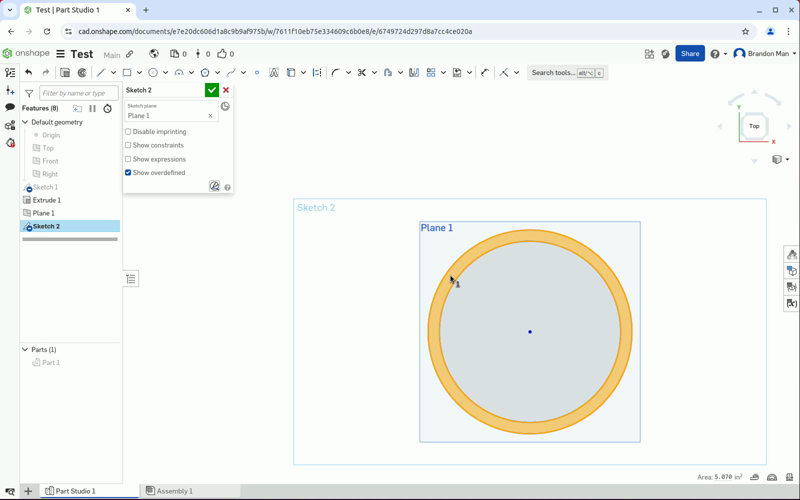
scroll(-6)
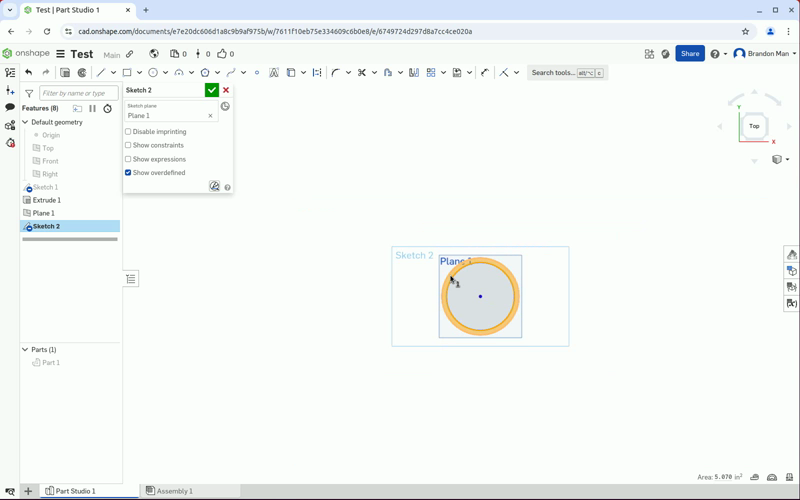
scroll(-6)
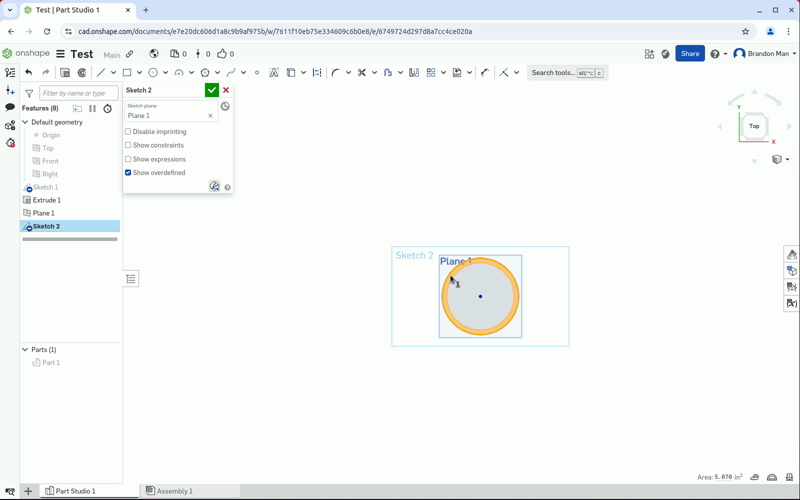
scroll(-6)
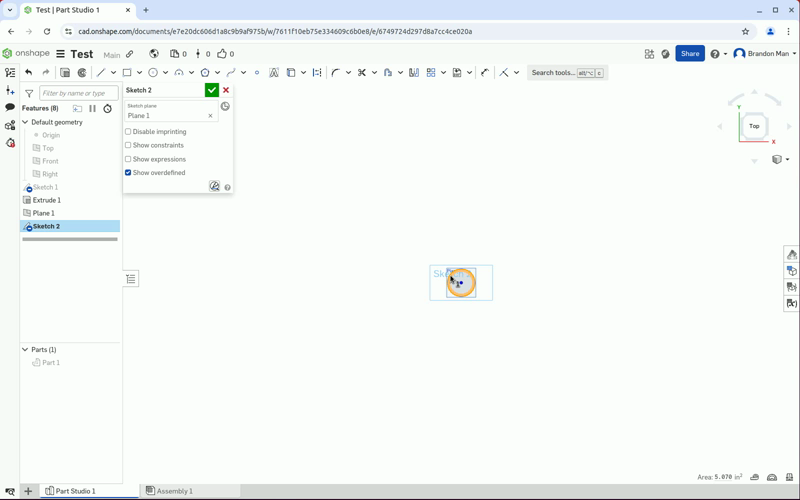
mouse_move(73, 352)
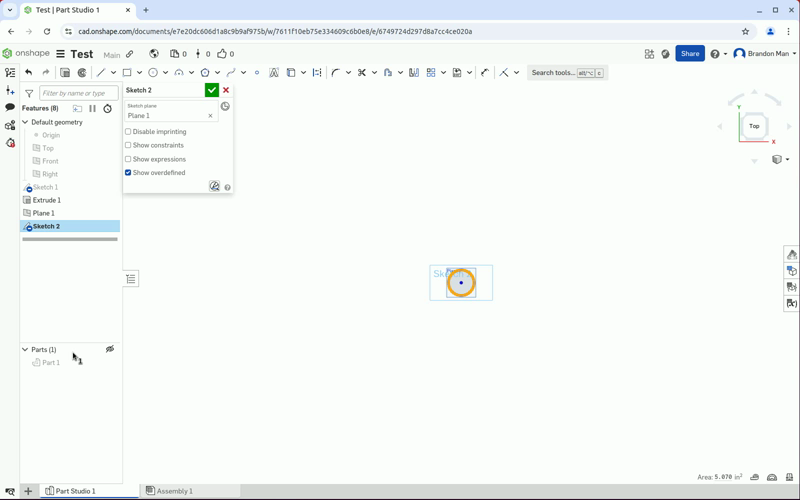
key(shift+y)
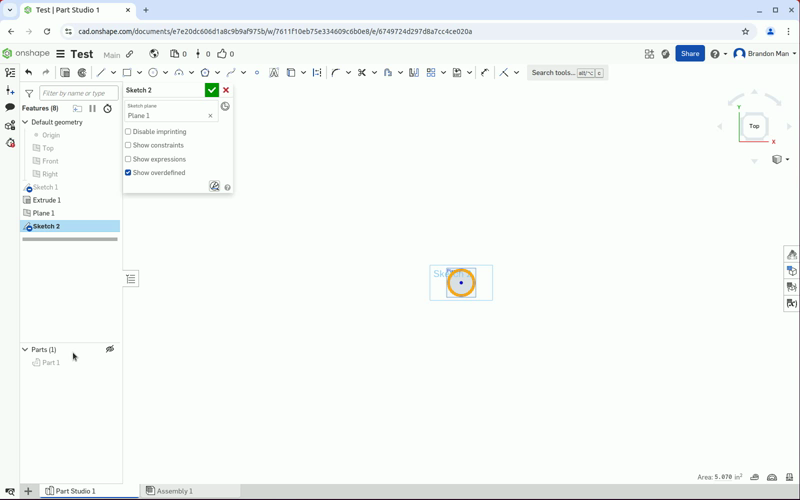
key(shift+e)
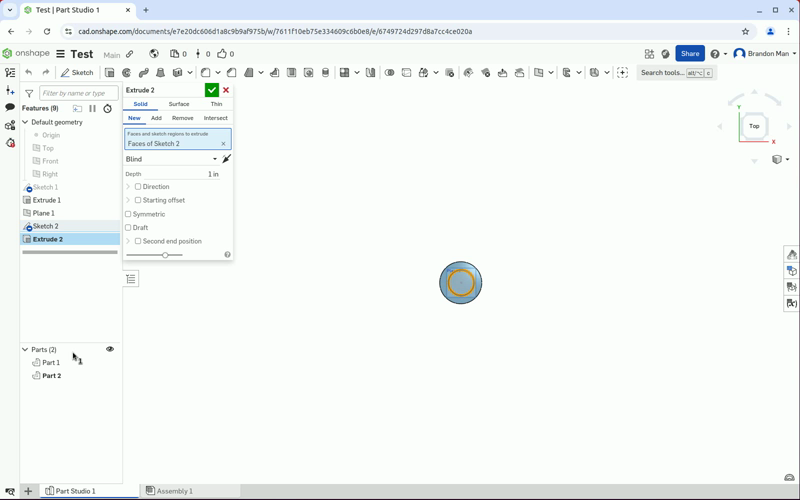
mouse_move(143, 106)
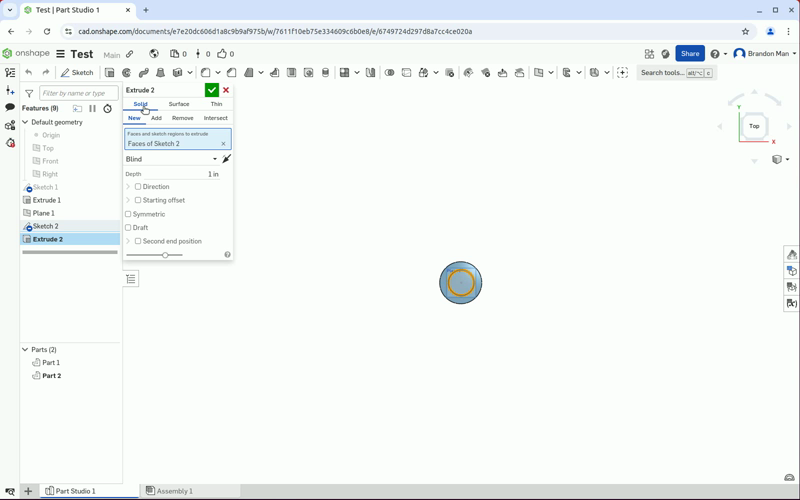
click(143, 106)
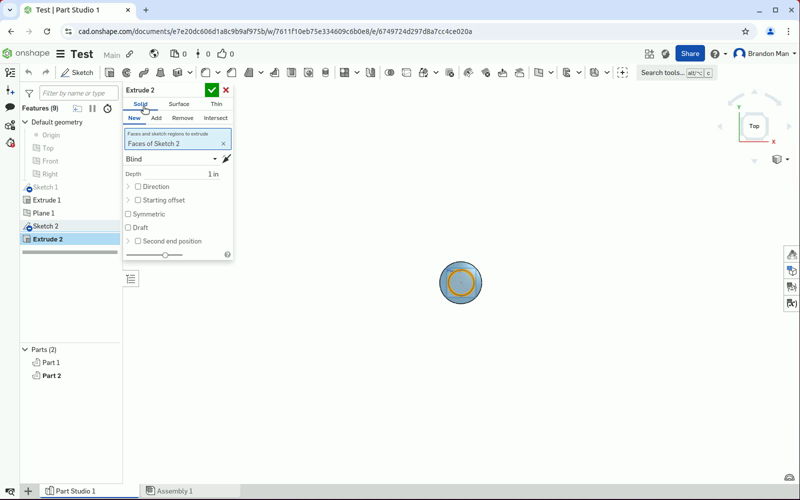
mouse_move(137, 120)
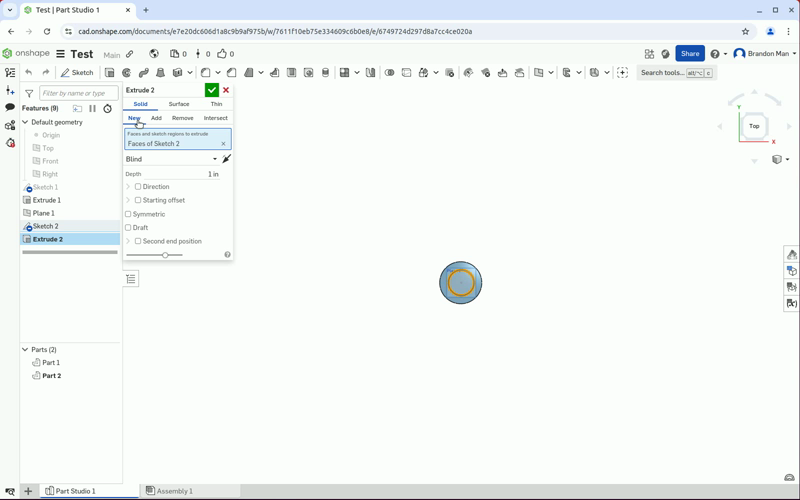
click(137, 120)
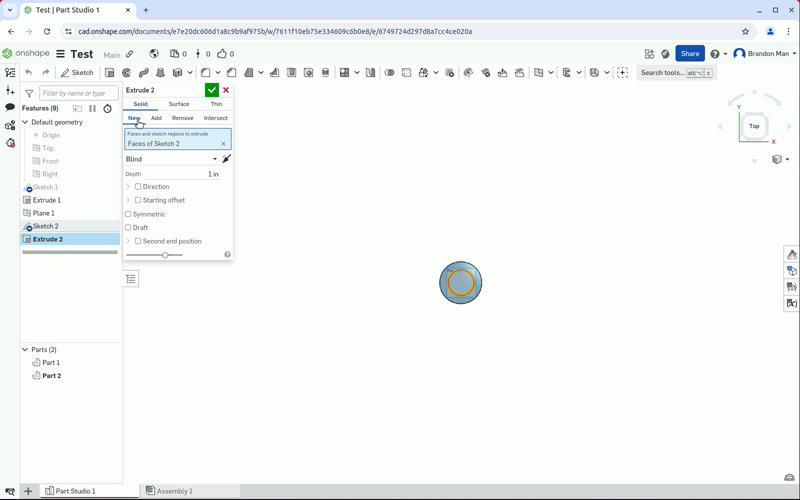
key(tab, 4)
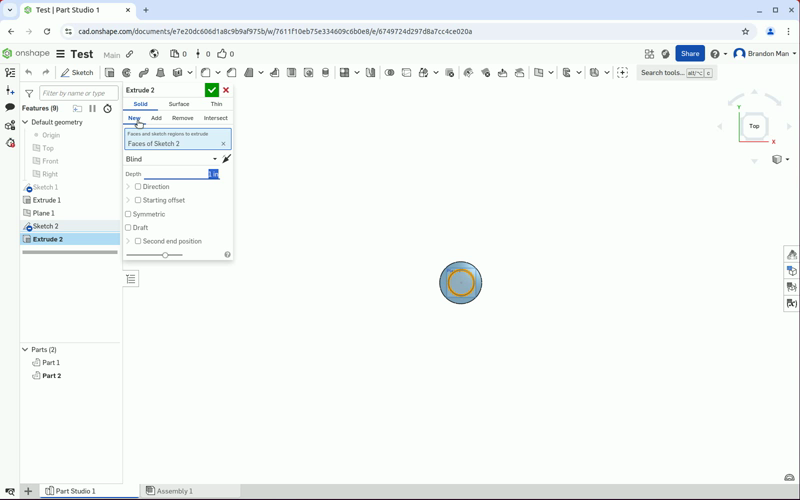
text(12.998)
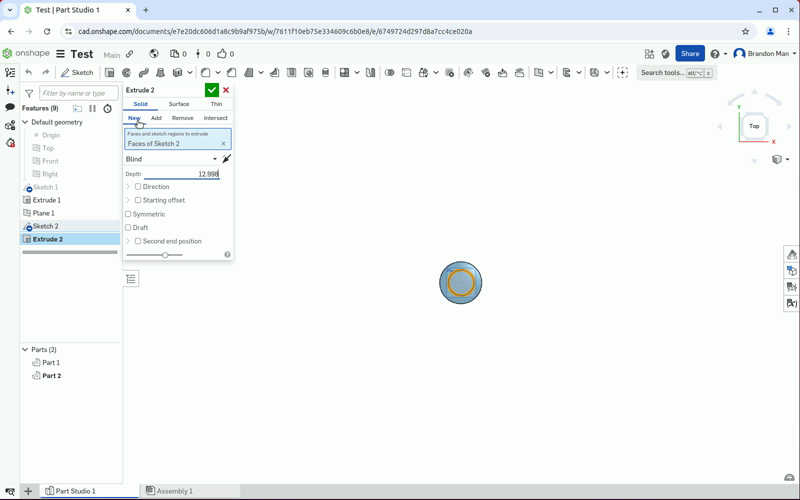
key(enter)
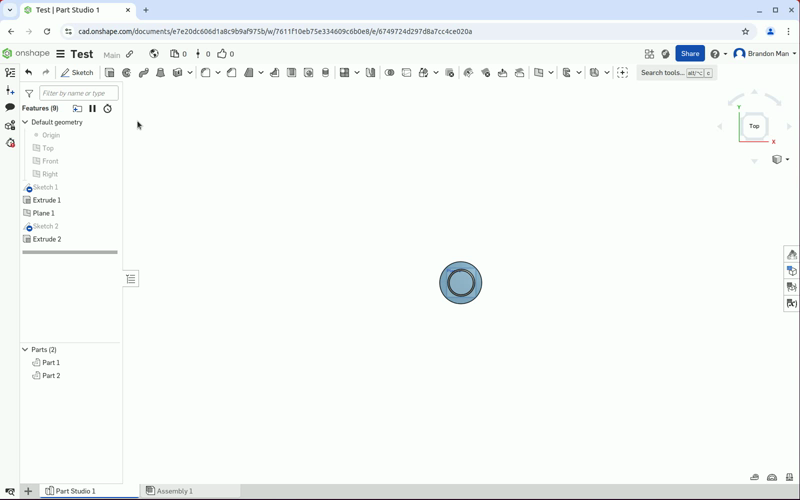
key(shift+h)
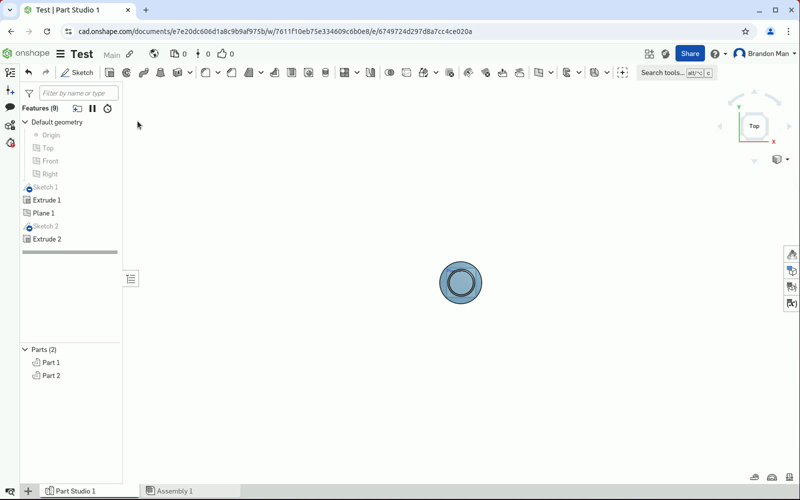
key(shift+h)
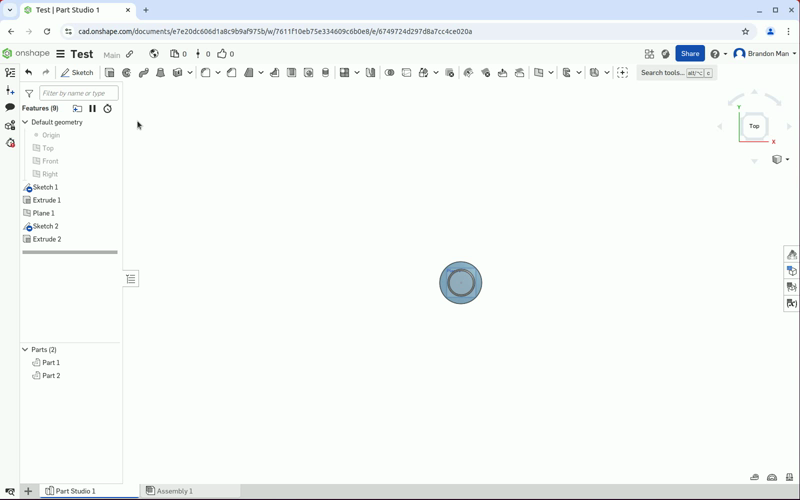
key(shift+7)
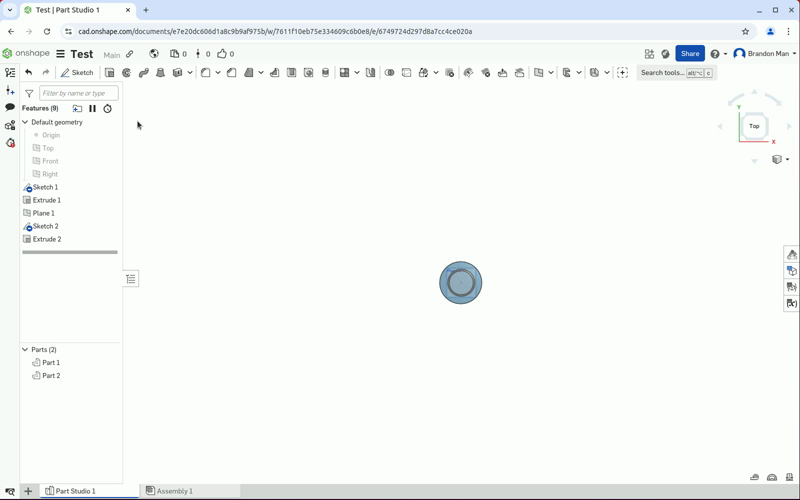
key(up, 3)
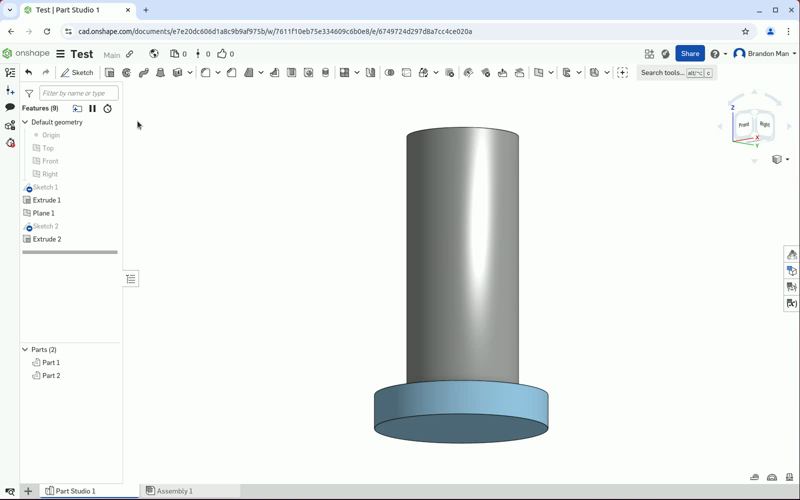
key(left, 3)
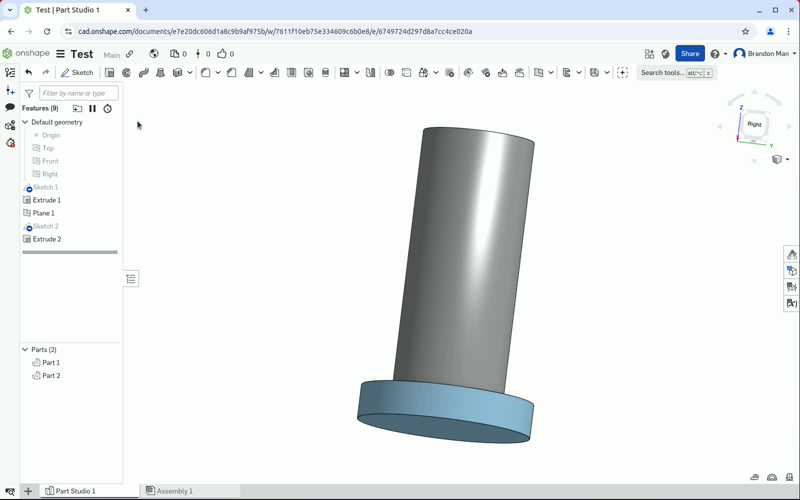
key(right, 3)
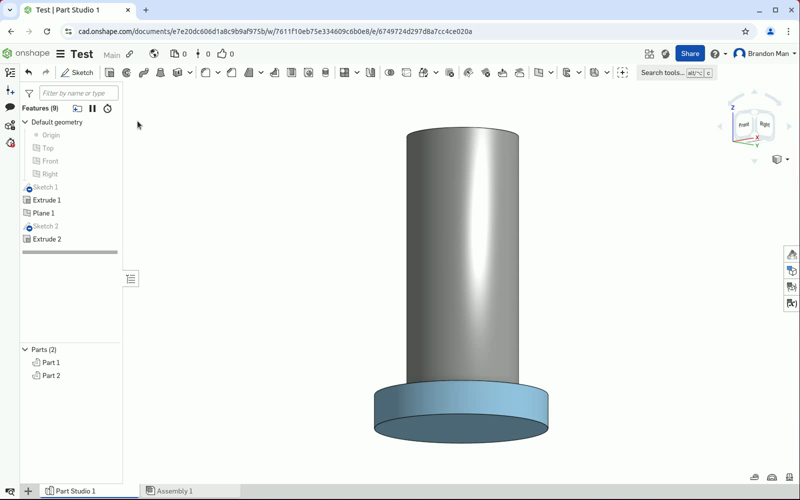
key(down, 3)
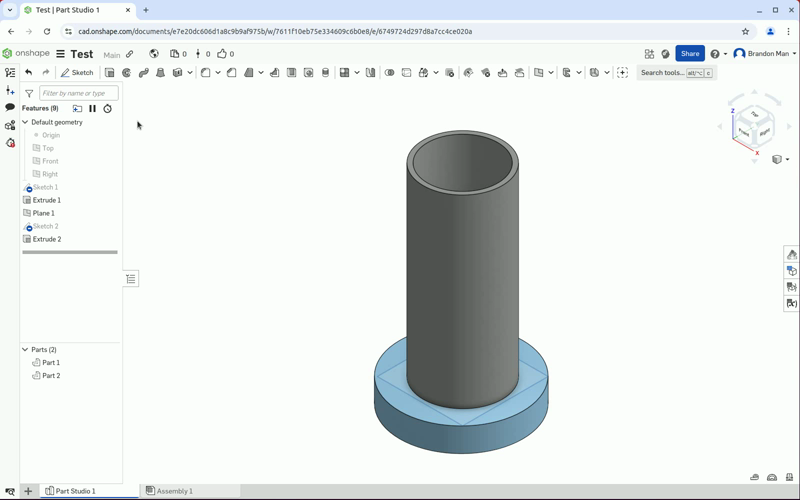
mouse_move(73, 189)
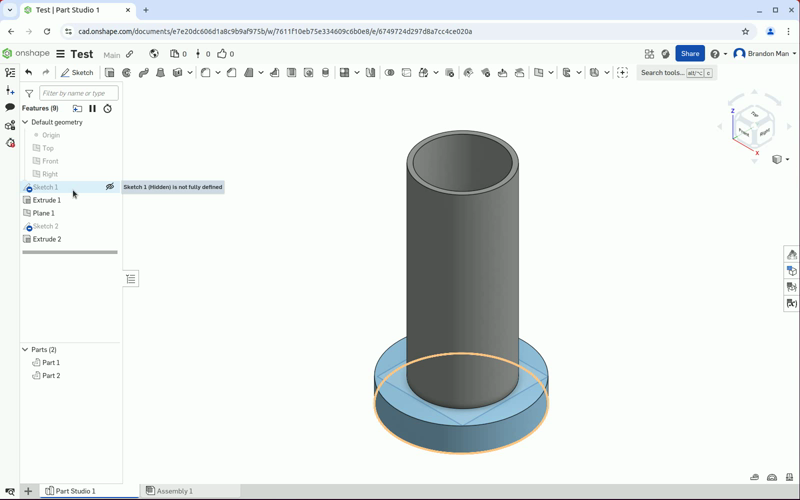
click(73, 189)